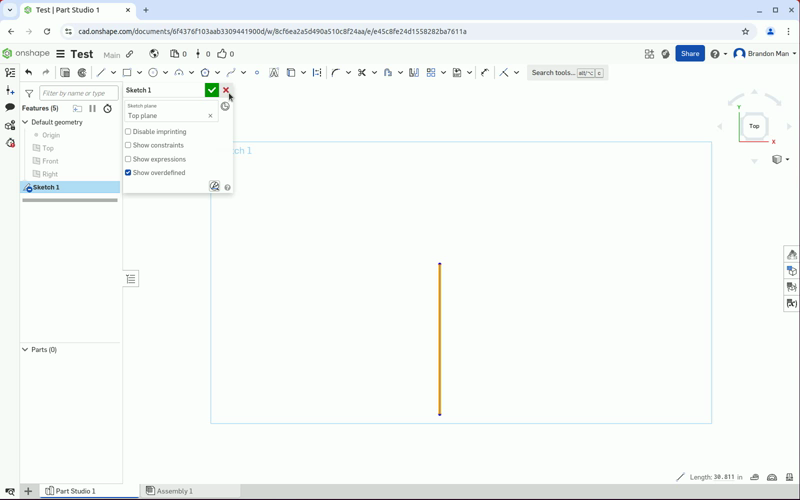
key(shift+h)
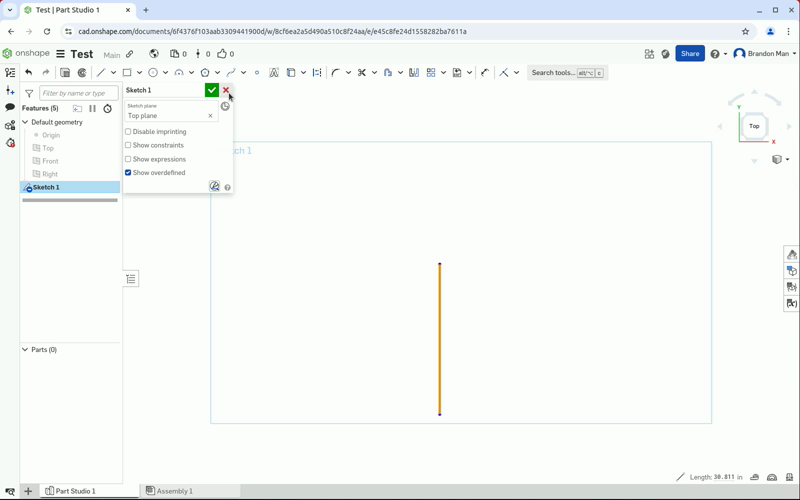
key(shift+s)
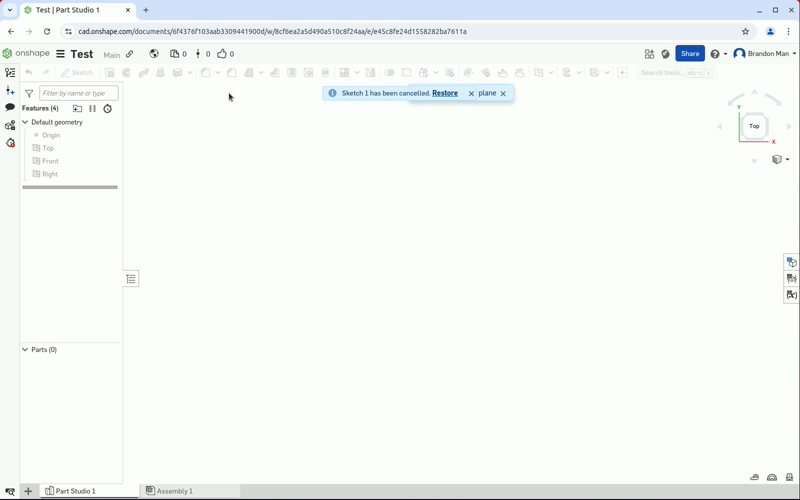
mouse_move(73, 150)
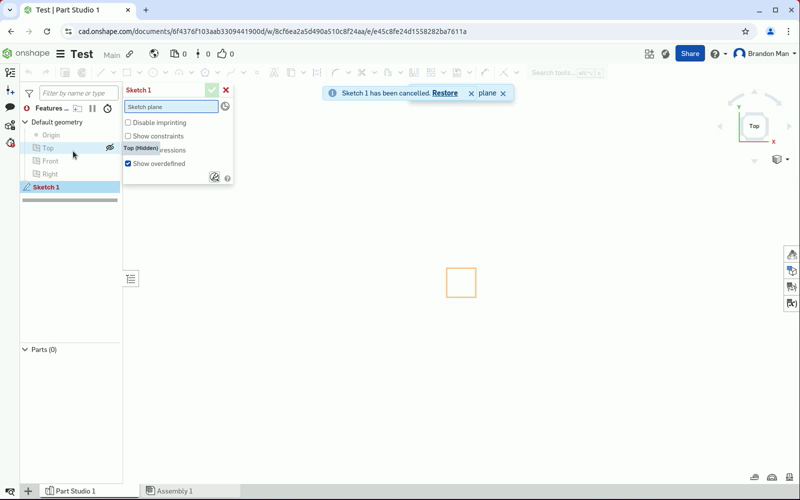
click(73, 150)
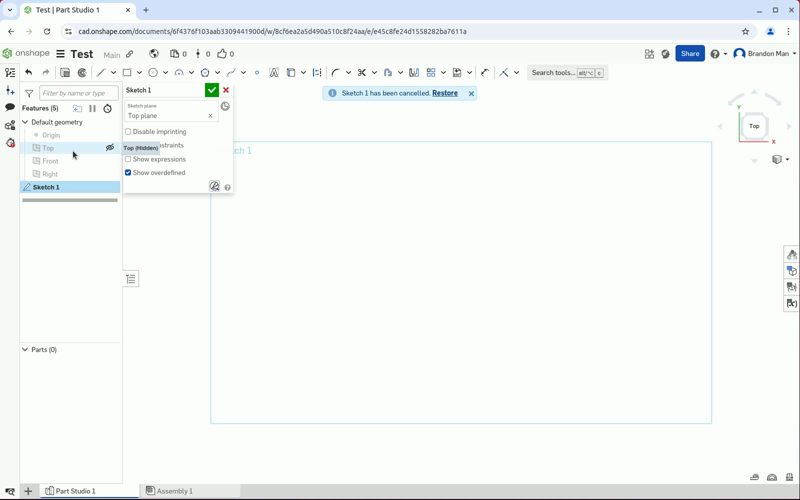
mouse_move(73, 352)
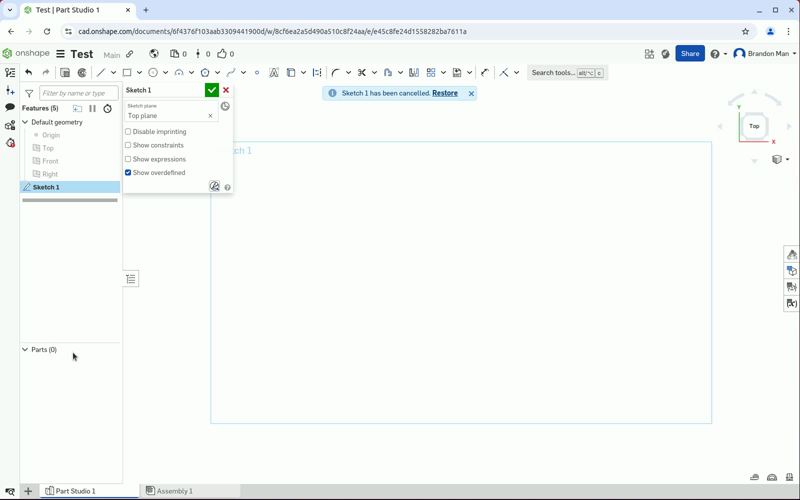
key(y)
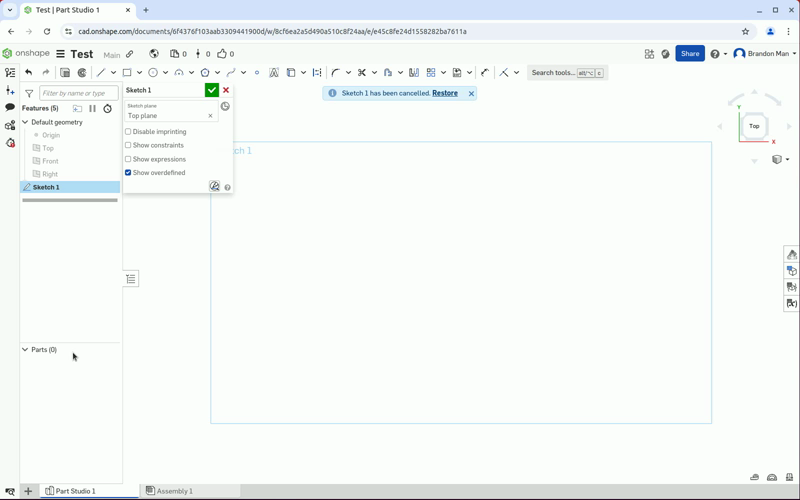
key(l)
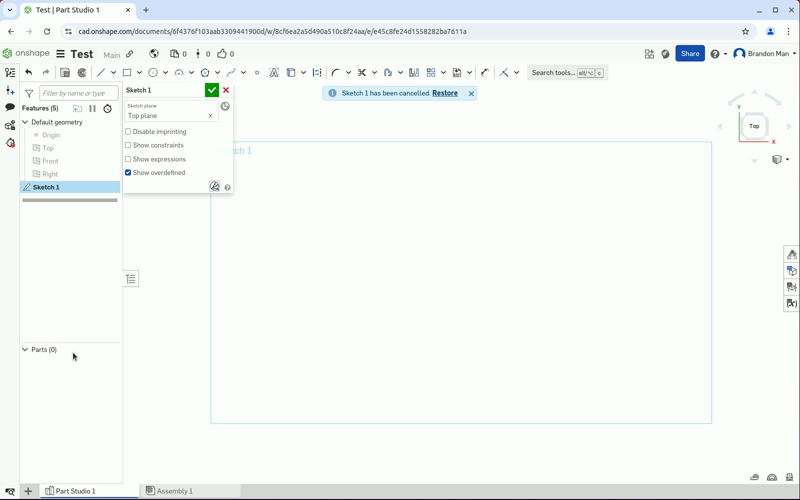
key_down(shift)
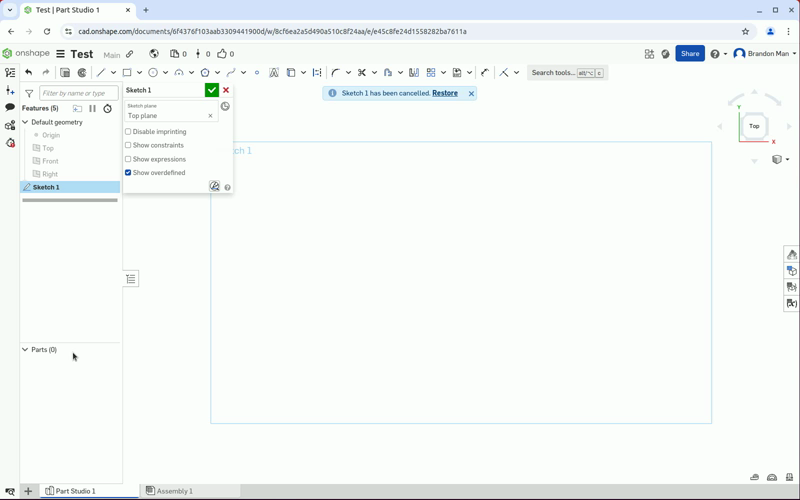
mouse_move(460, 282)
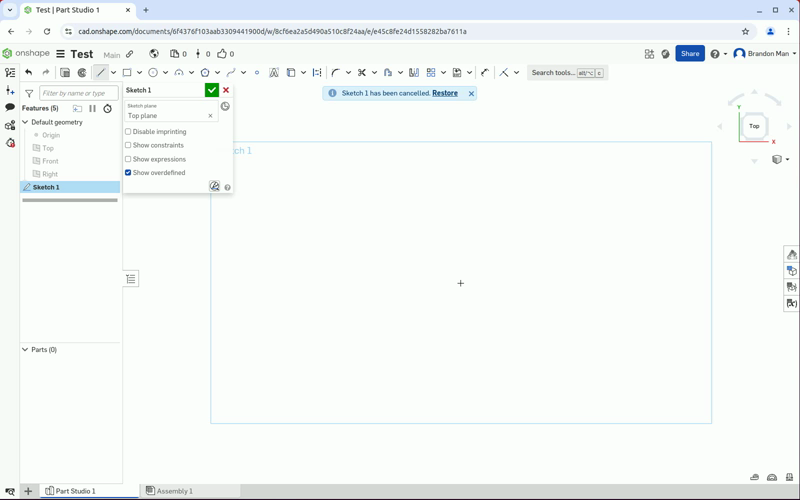
click(460, 282)
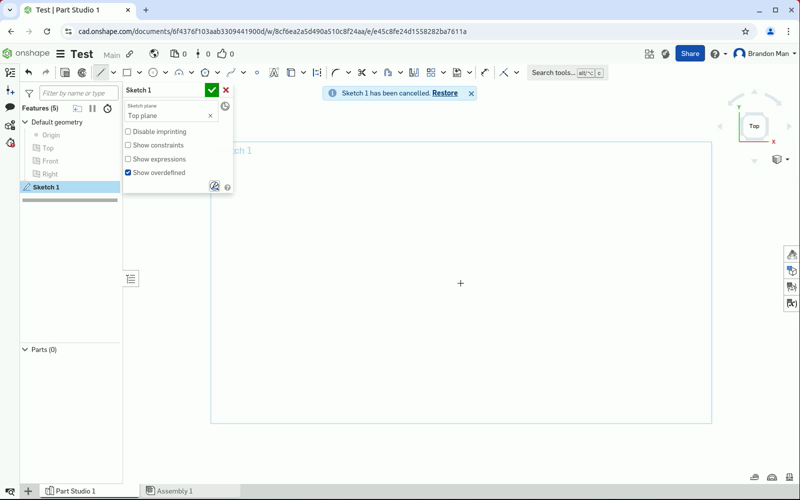
key_up(shift)
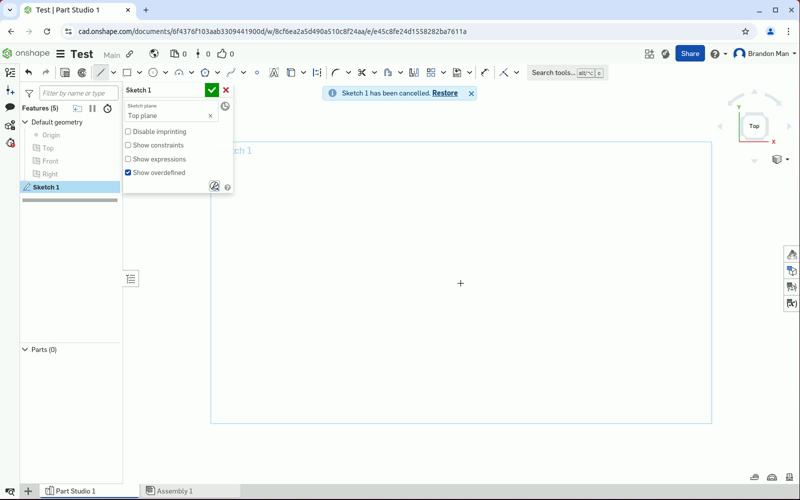
key_down(shift)
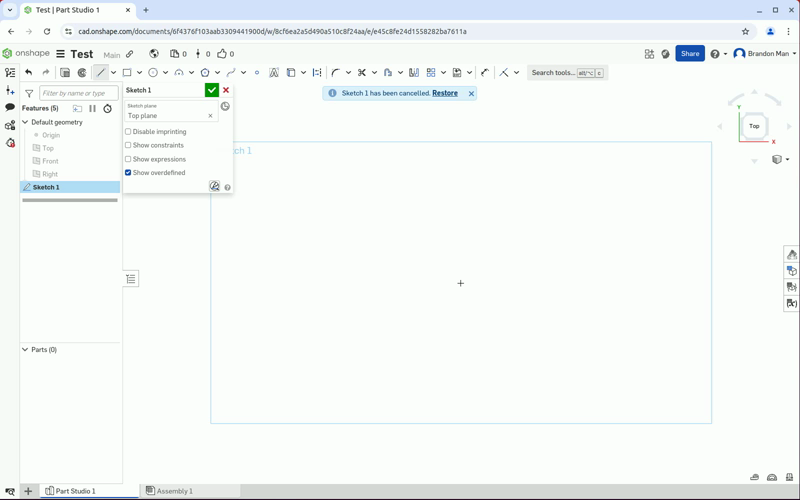
mouse_move(573, 282)
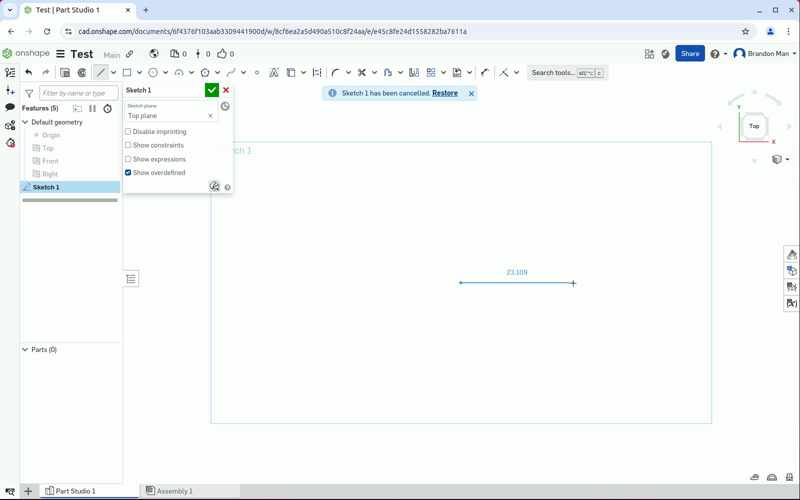
click(573, 282)
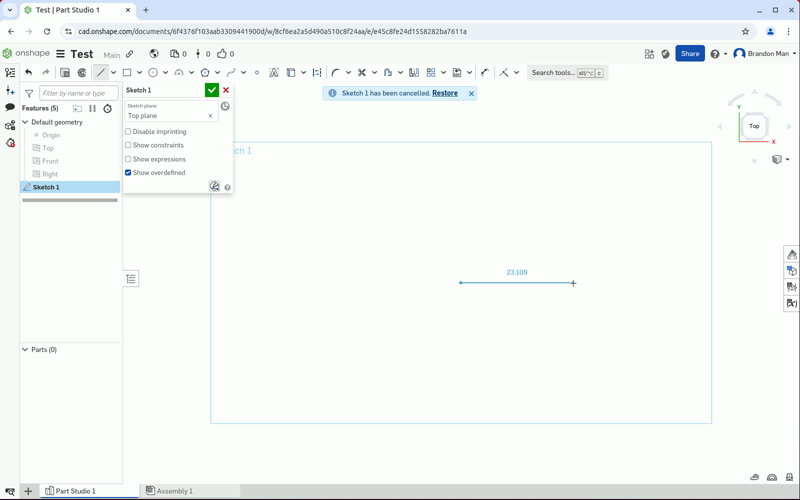
key_up(shift)
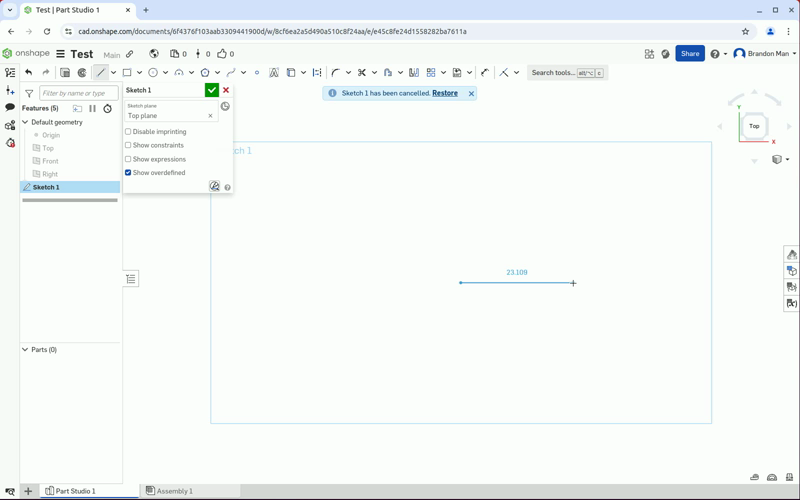
key_down(shift)
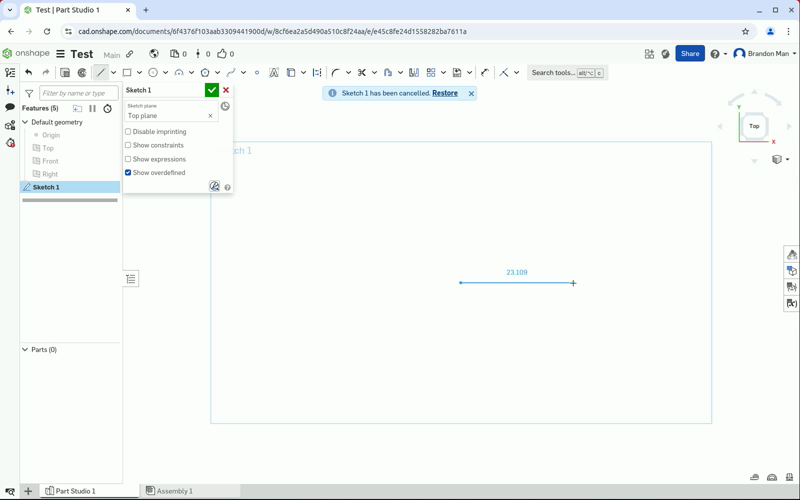
mouse_move(589, 282)
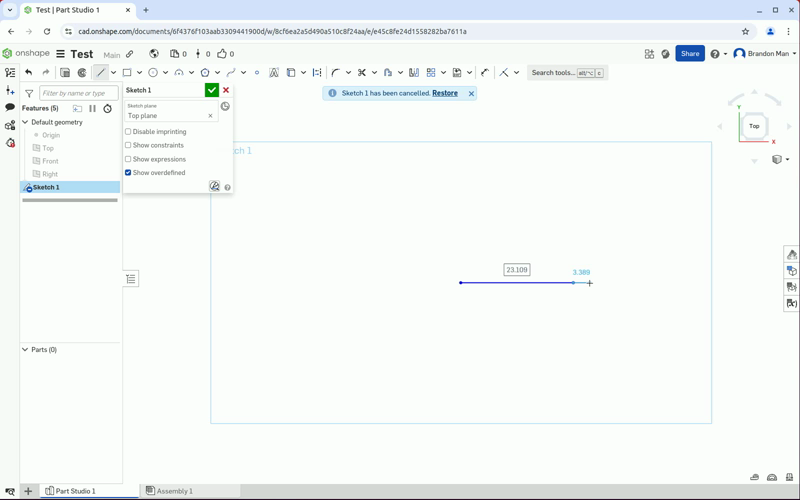
mouse_move(573, 258)
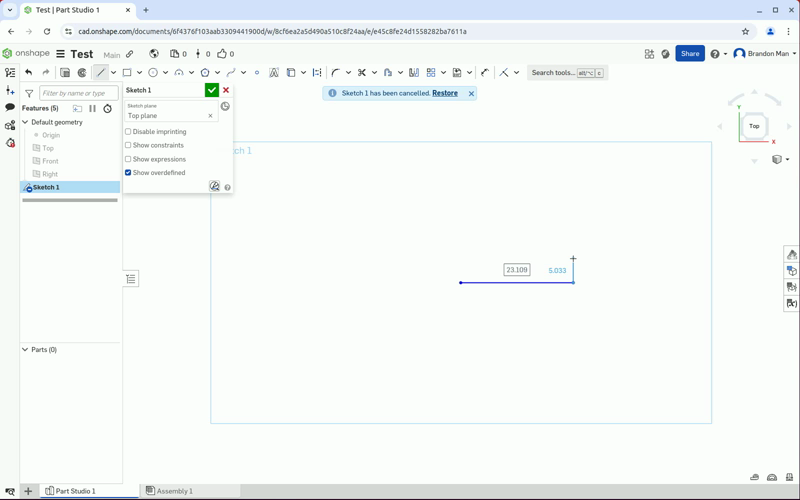
click(573, 258)
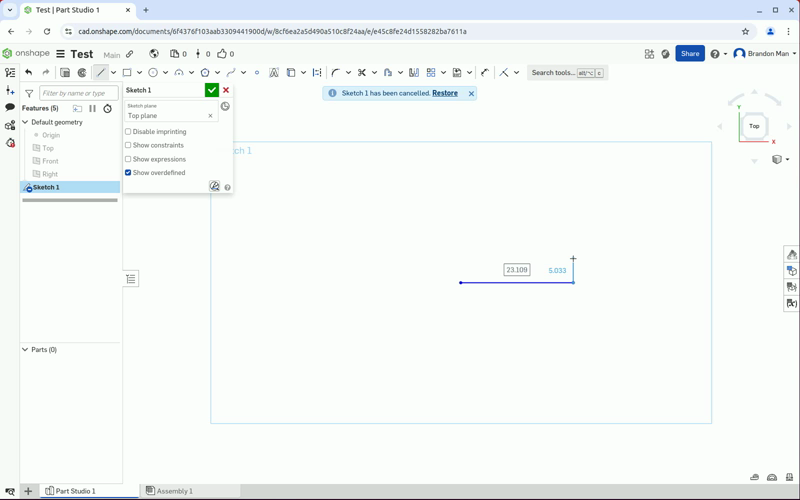
key_up(shift)
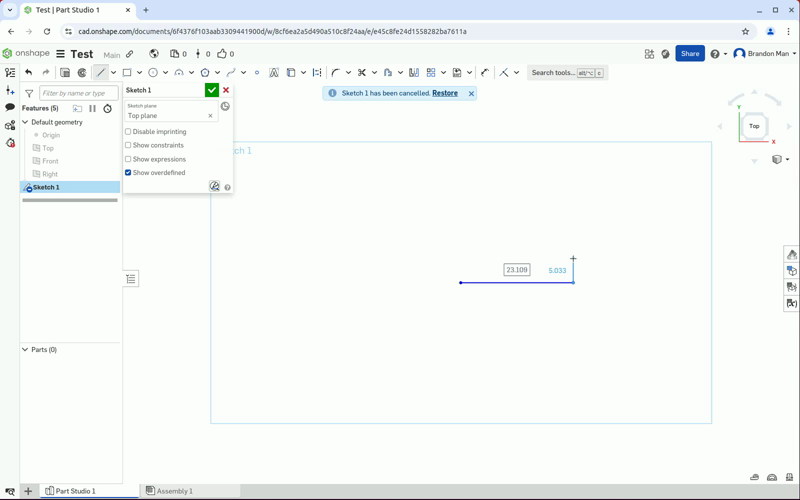
key_down(shift)
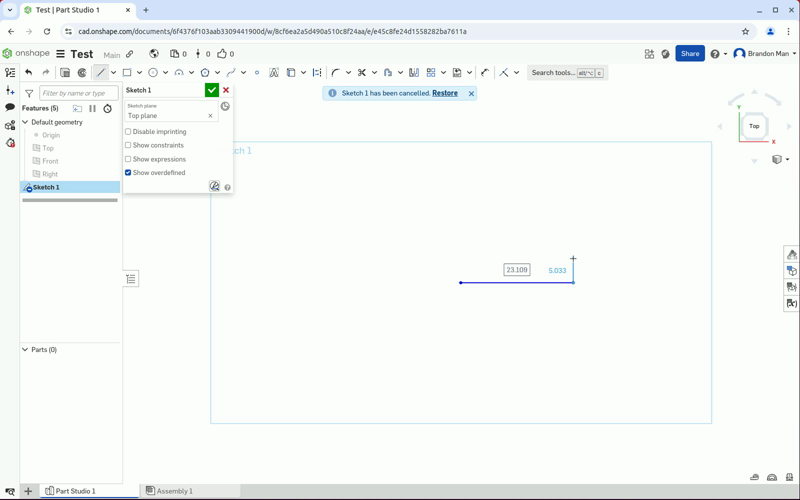
mouse_move(460, 258)
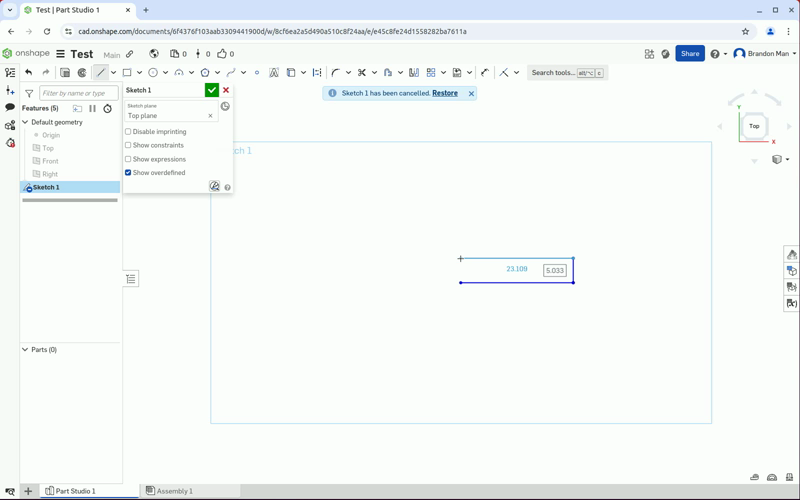
click(460, 258)
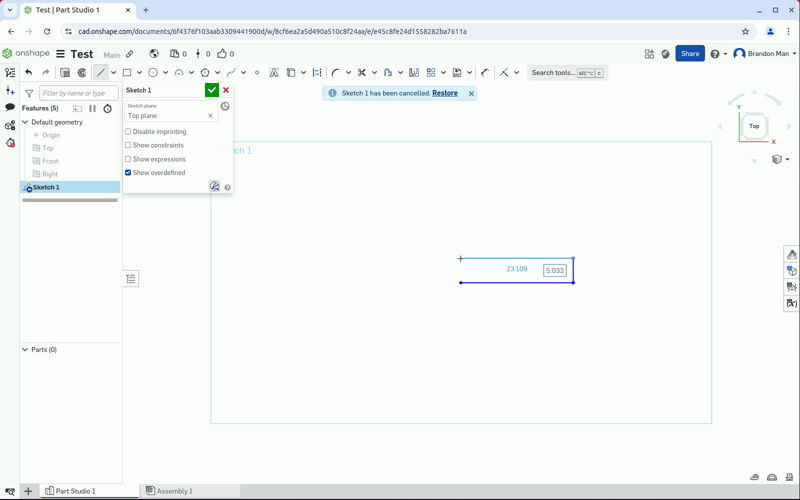
key_up(shift)
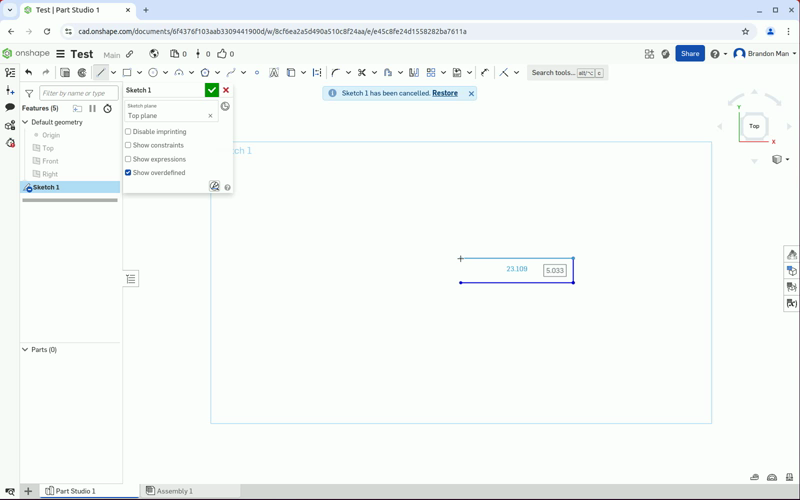
mouse_move(490, 258)
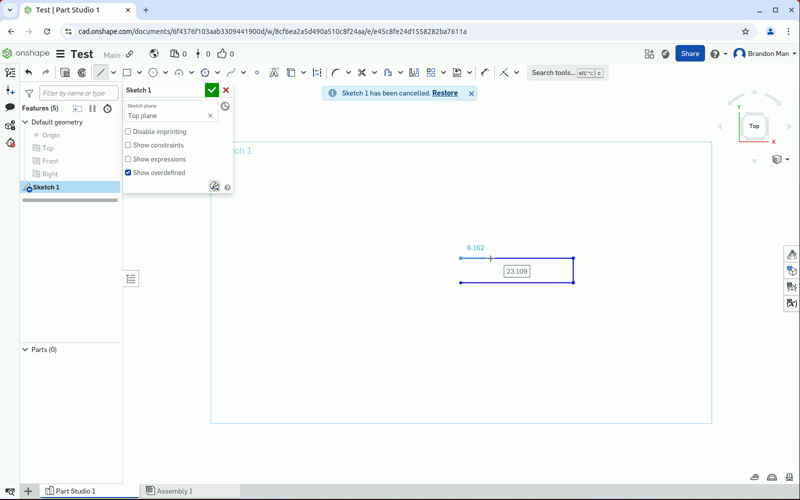
key_down(shift)
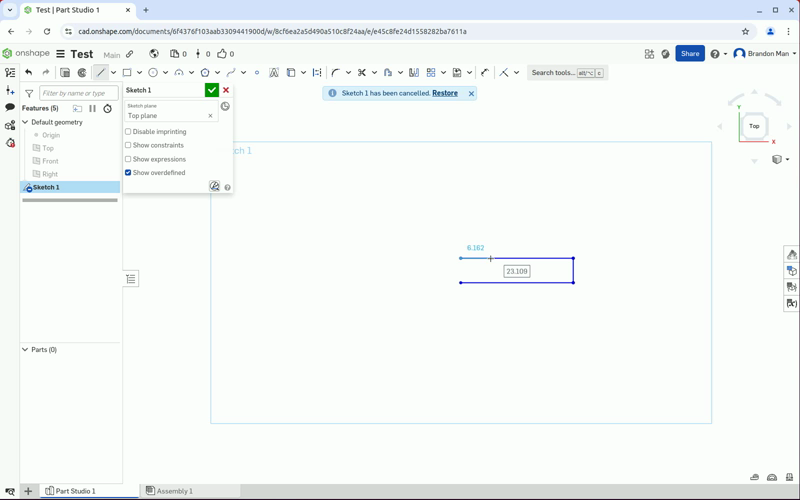
mouse_move(460, 282)
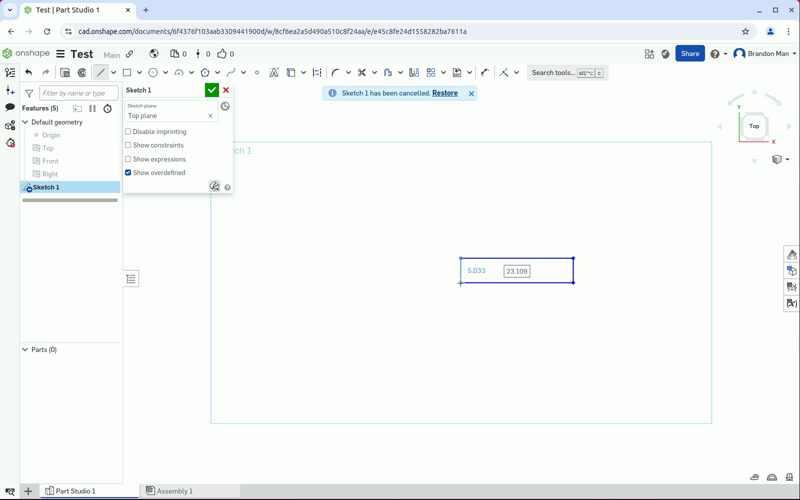
key_up(shift)
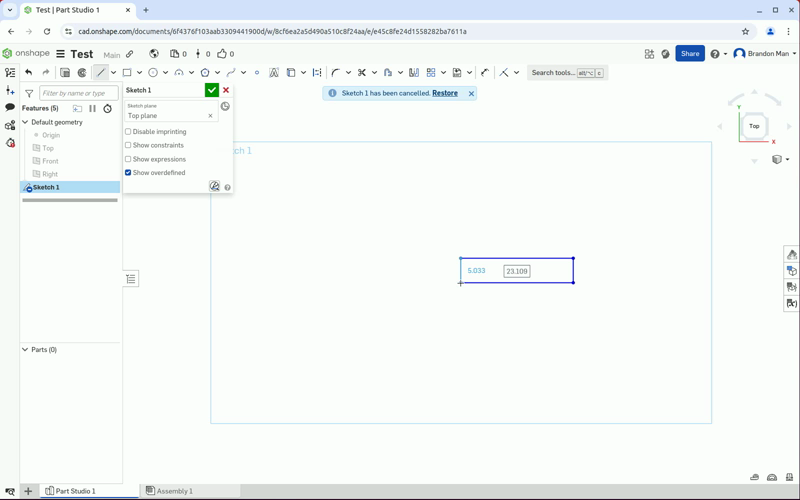
click(460, 282)
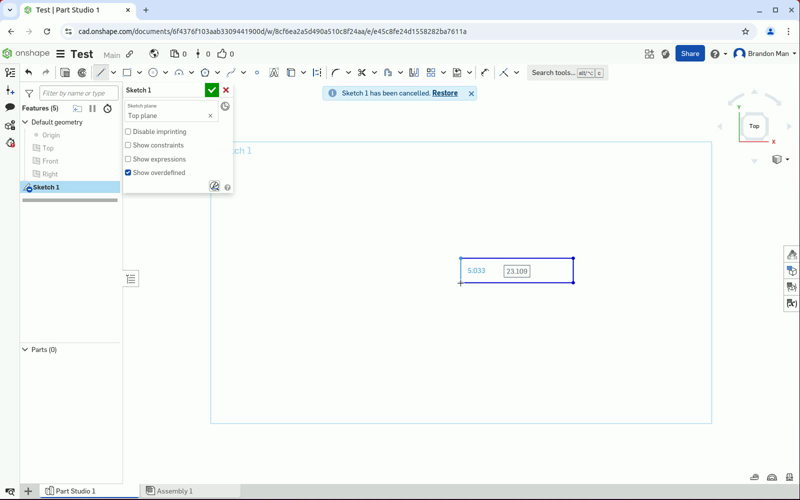
key(esc)
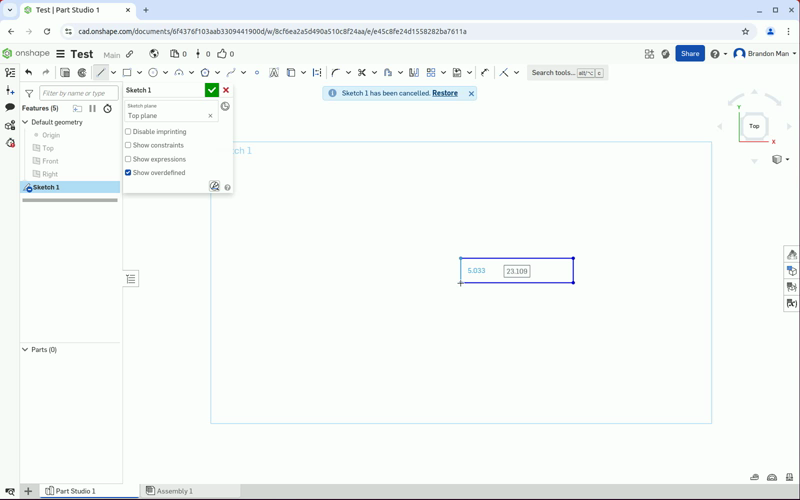
mouse_move(544, 266)
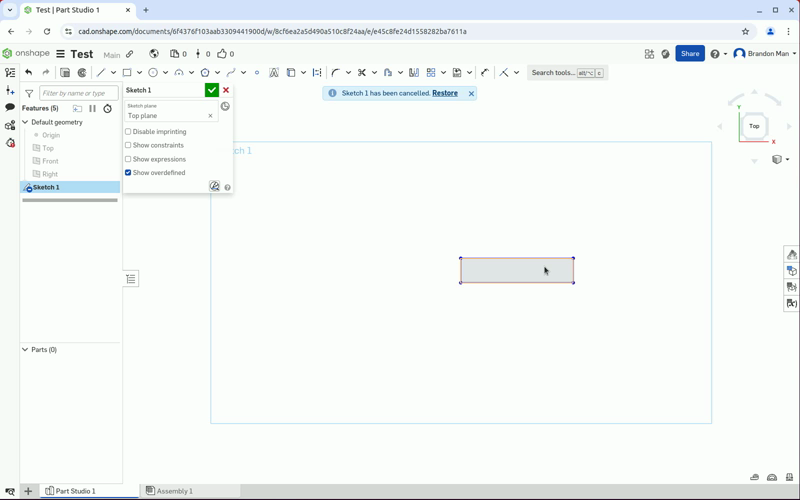
click(544, 266)
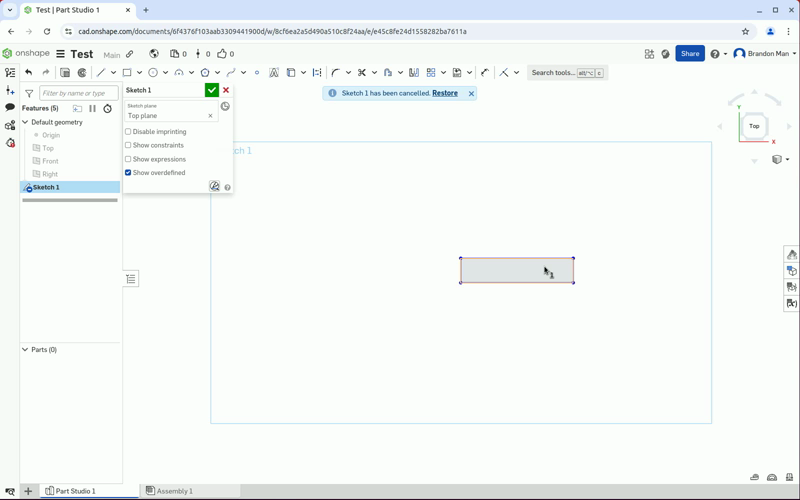
mouse_move(73, 352)
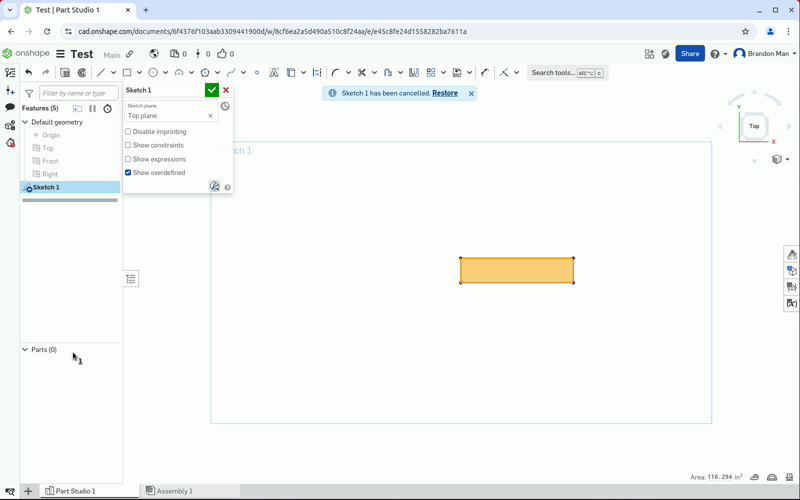
key(shift+y)
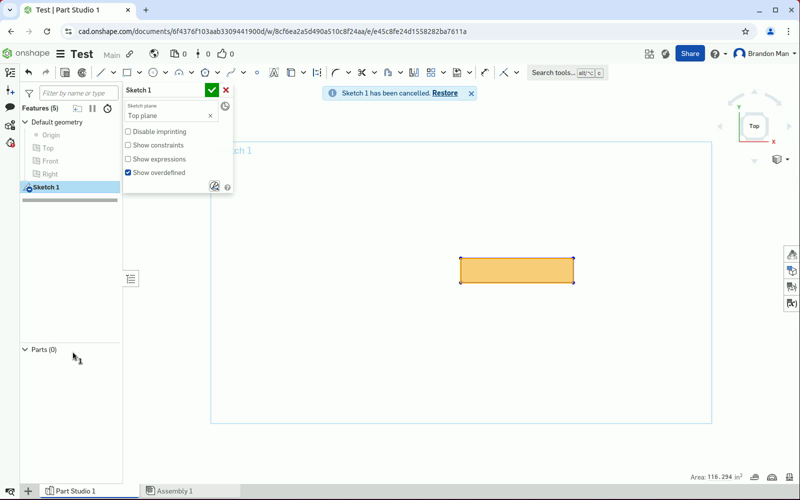
key(shift+e)
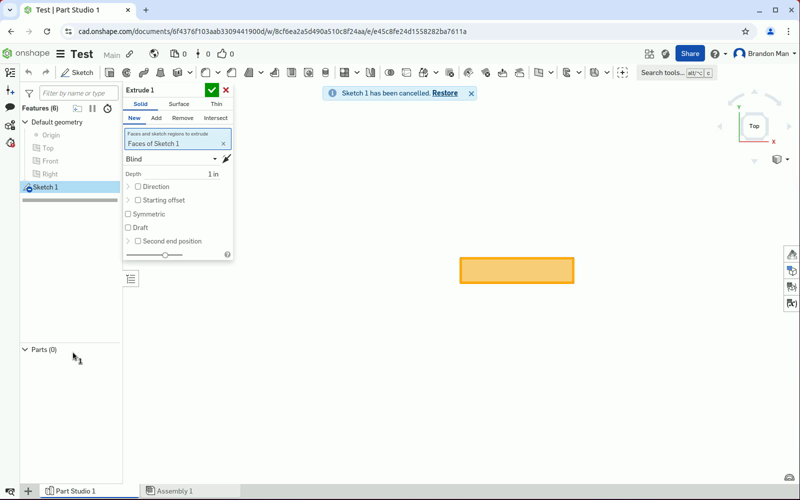
mouse_move(143, 106)
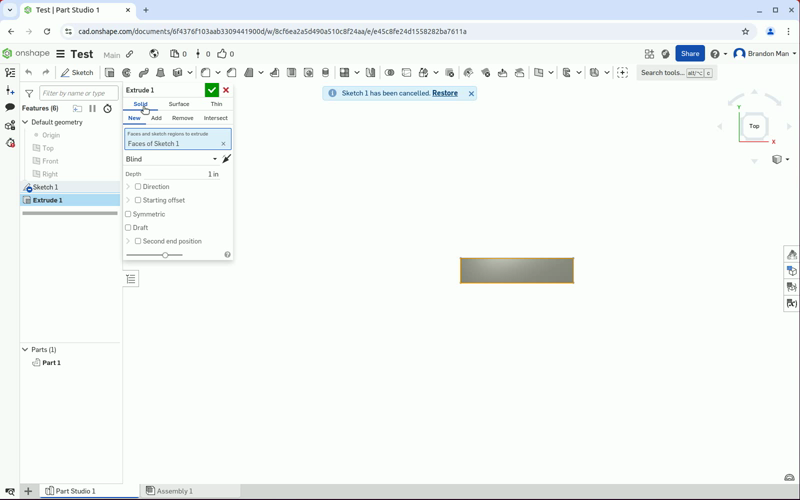
click(143, 106)
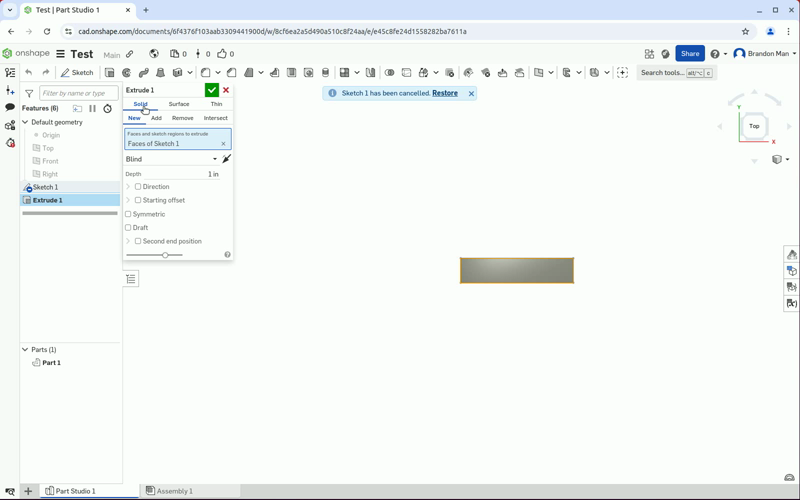
mouse_move(137, 120)
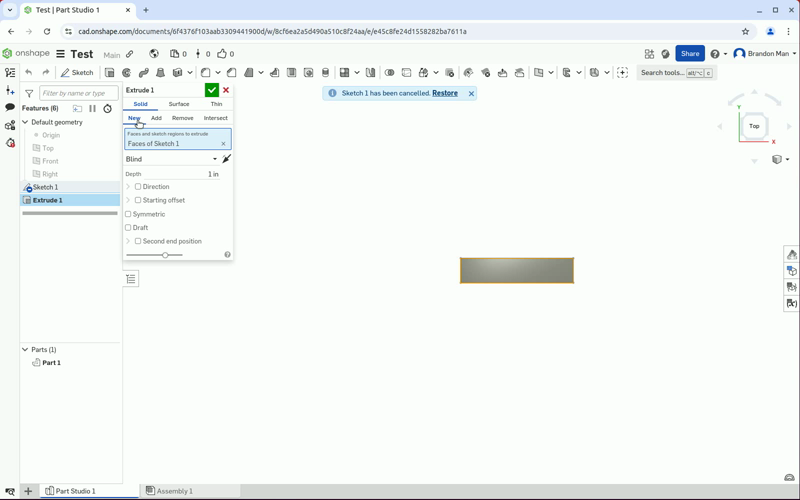
click(137, 120)
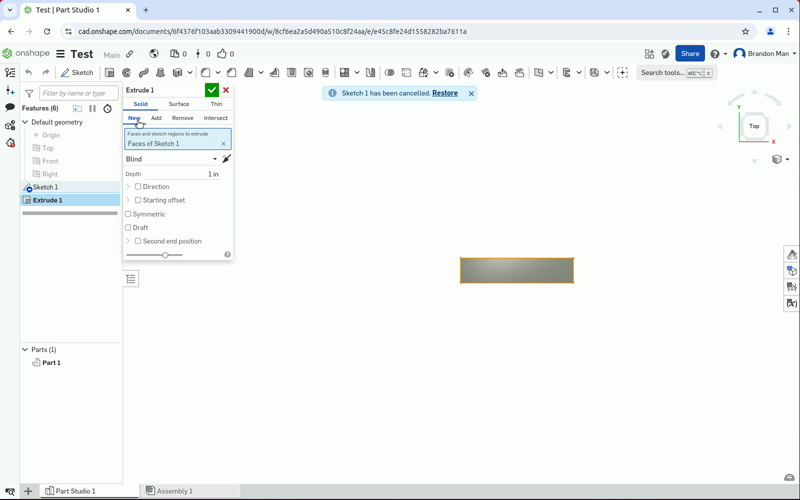
key(tab, 4)
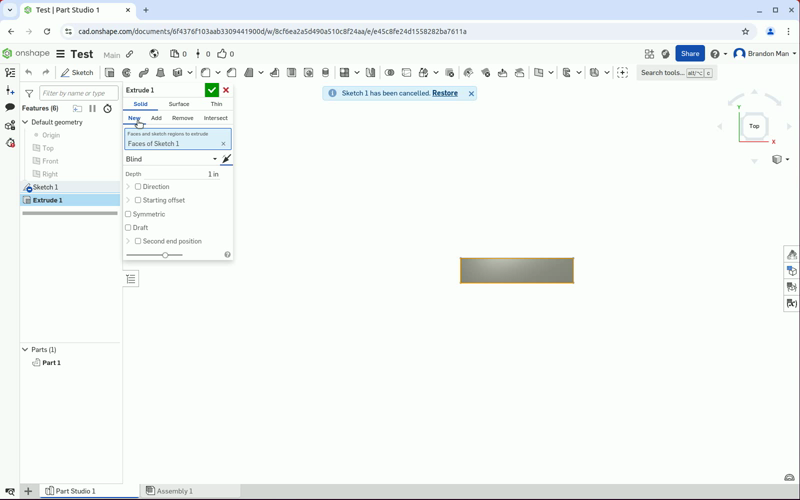
text(9.869)
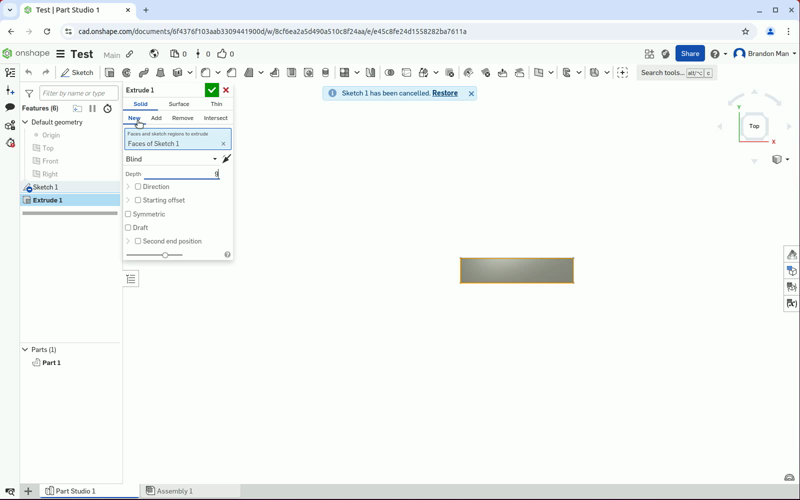
key(enter)
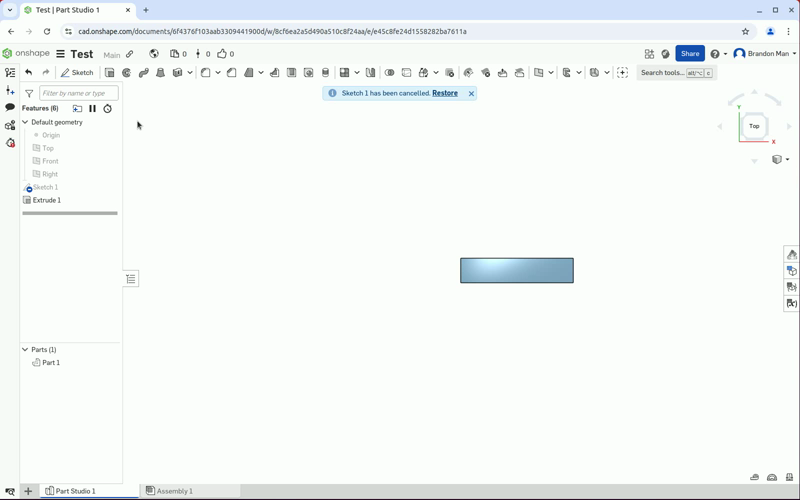
key(shift+h)
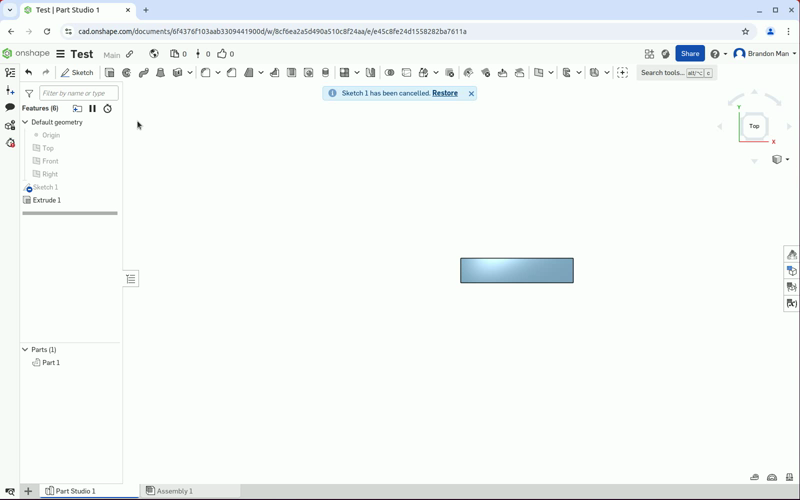
key(shift+h)
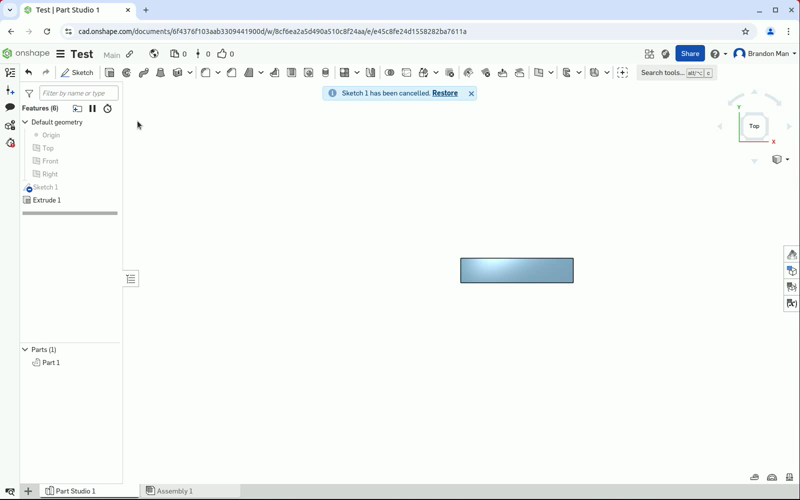
mouse_move(73, 189)
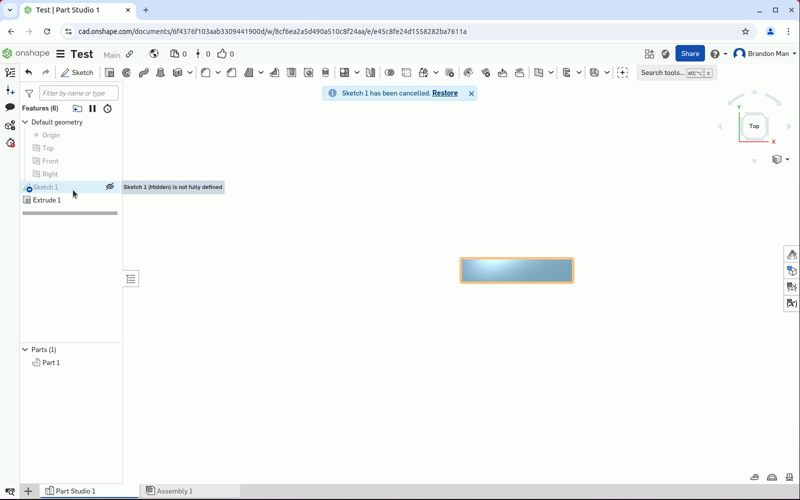
click(73, 189)
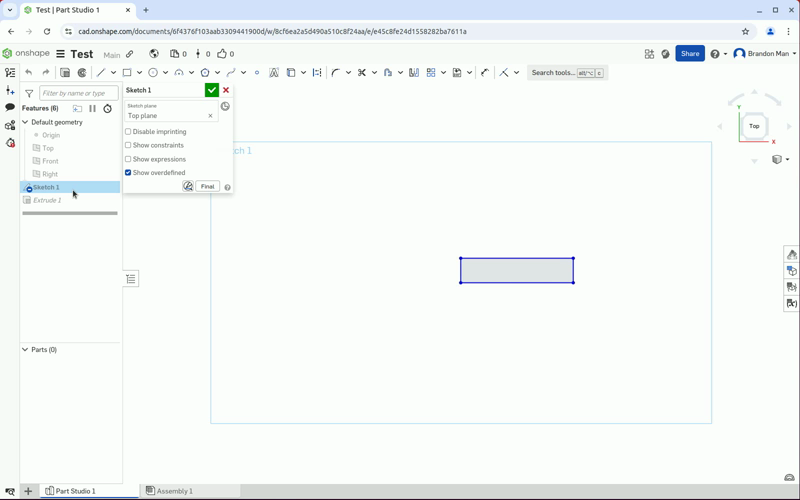
mouse_move(229, 92)
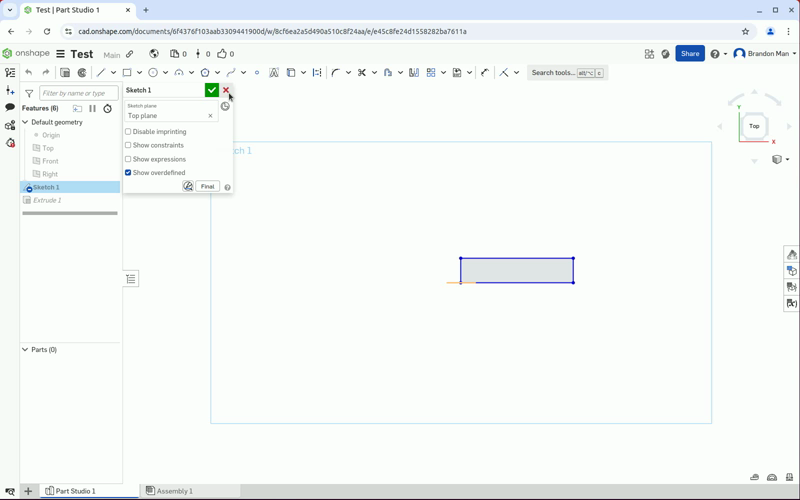
click(229, 92)
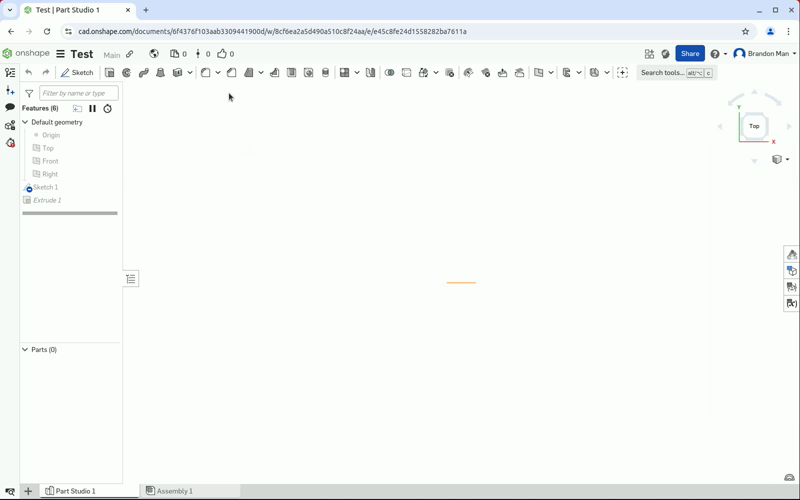
mouse_move(73, 352)
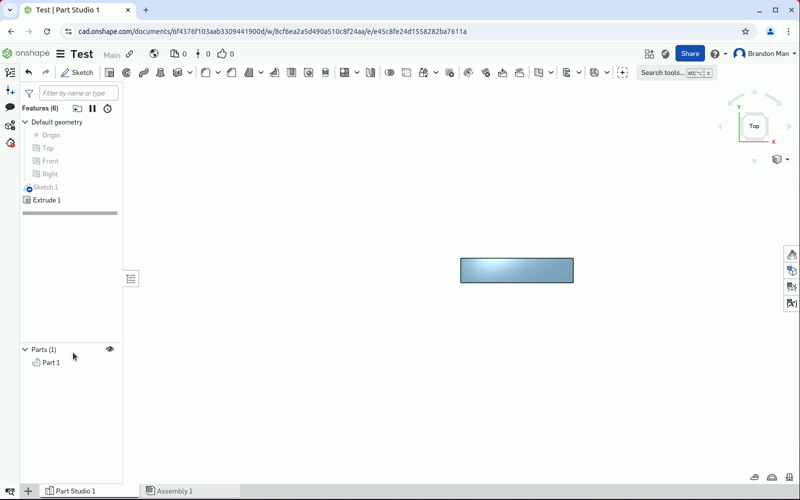
key(y)
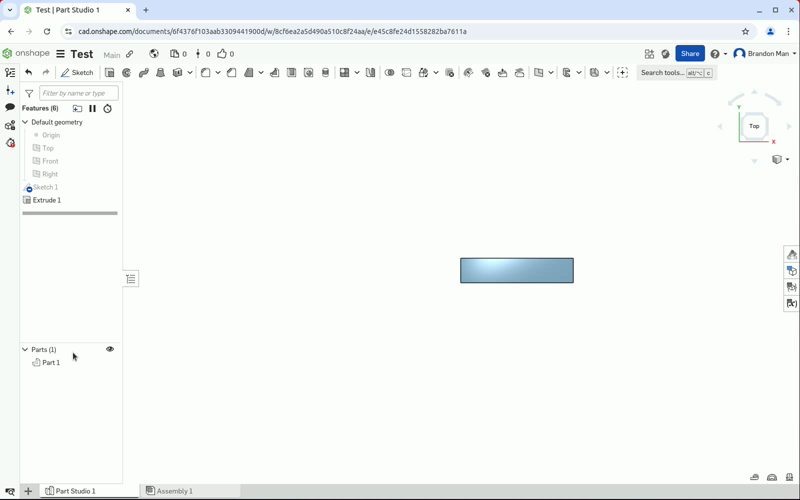
key(shift+p)
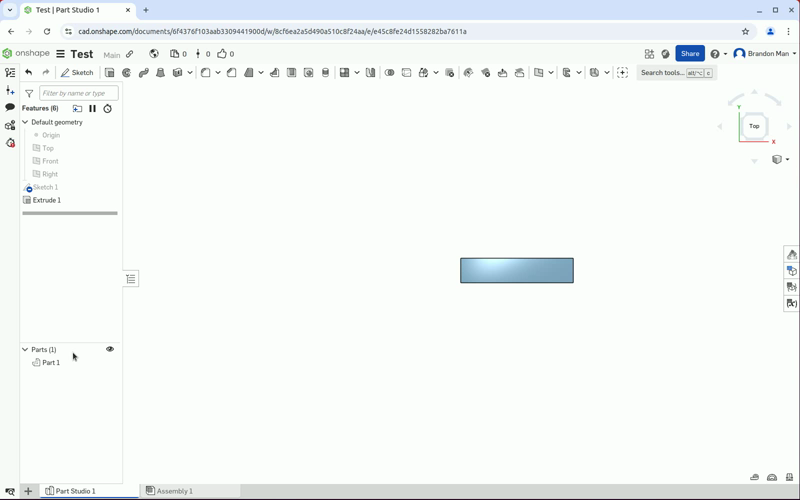
key(space)
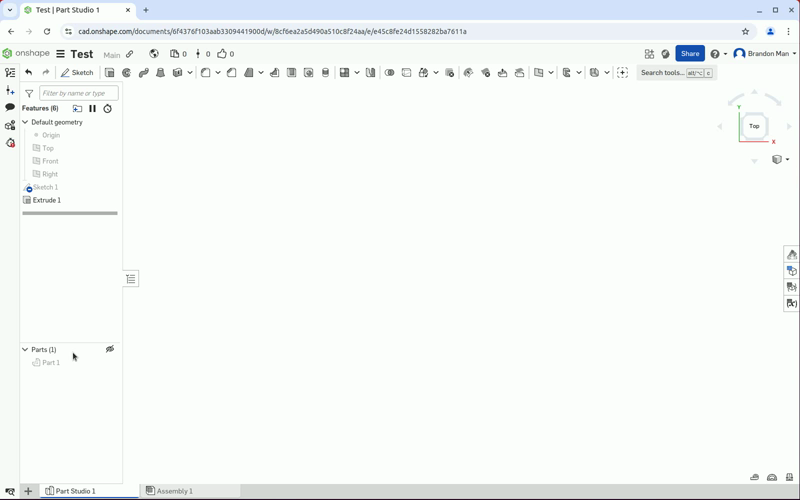
key_down(shift)
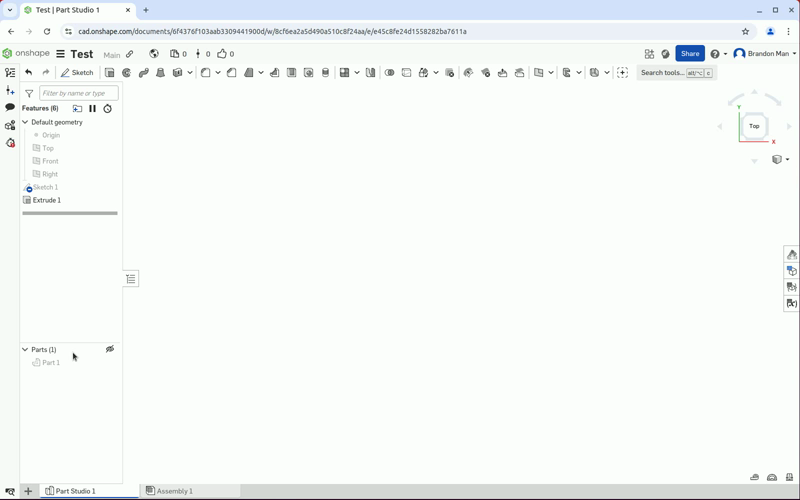
key(up)
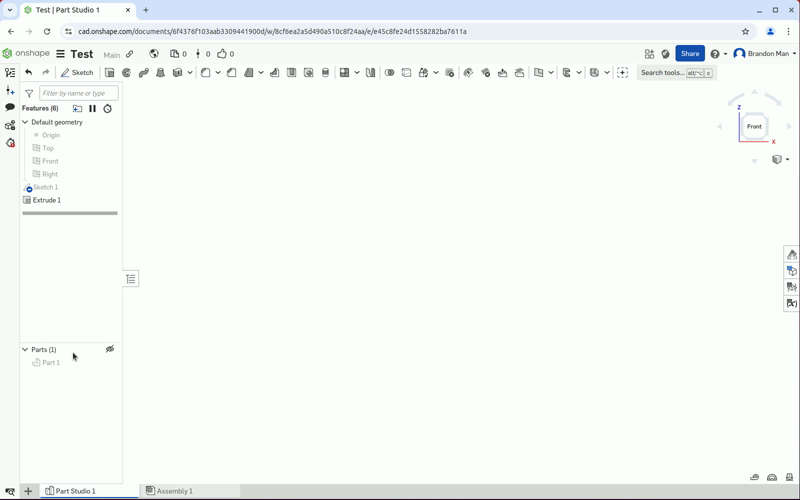
key_up(shift)
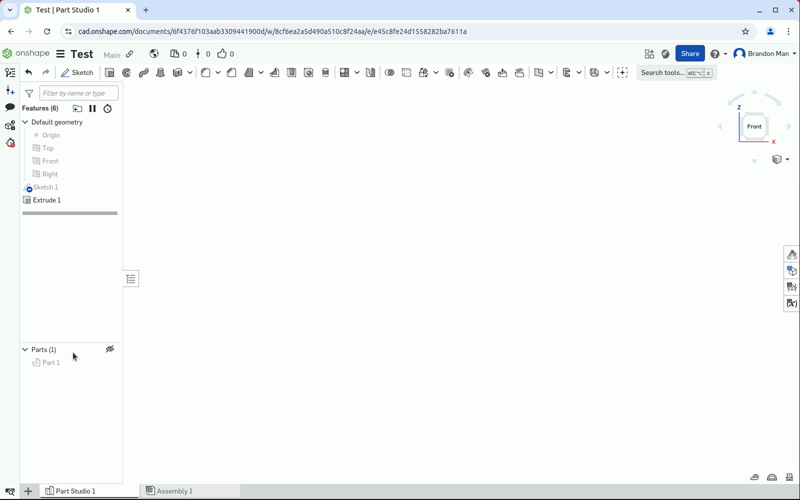
mouse_move(73, 352)
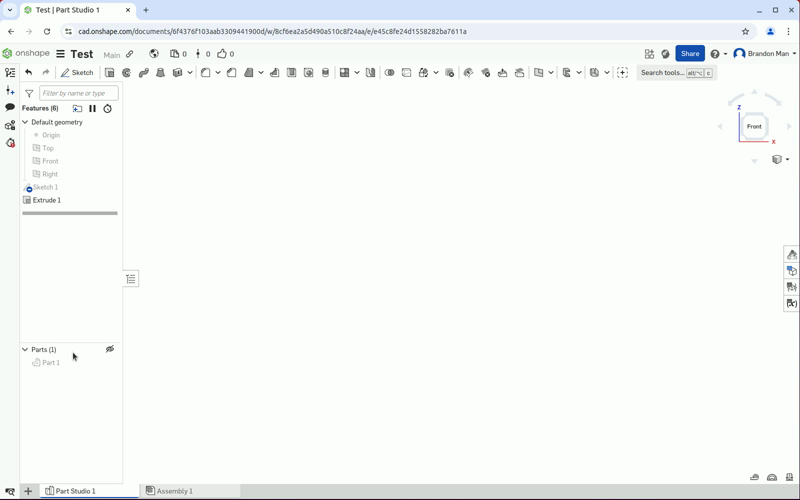
key(shift+y)
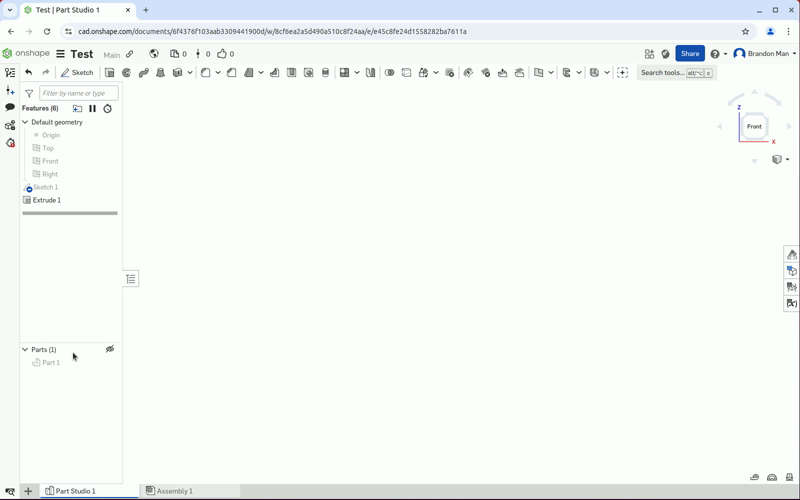
key(shift+s)
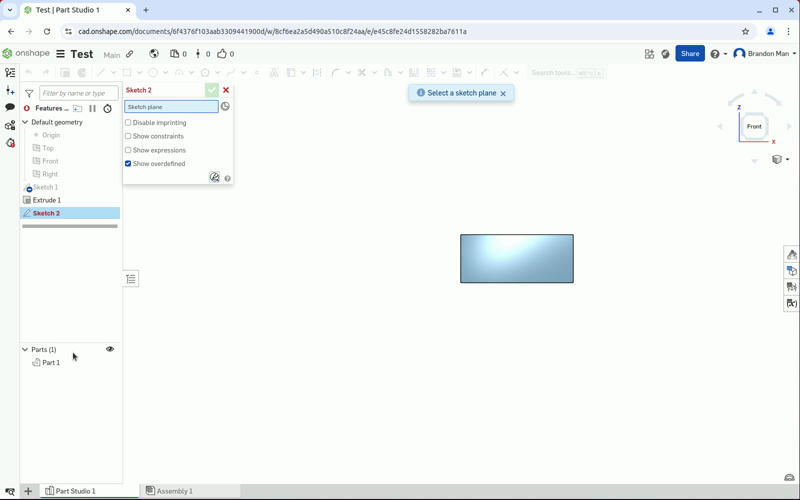
mouse_move(73, 163)
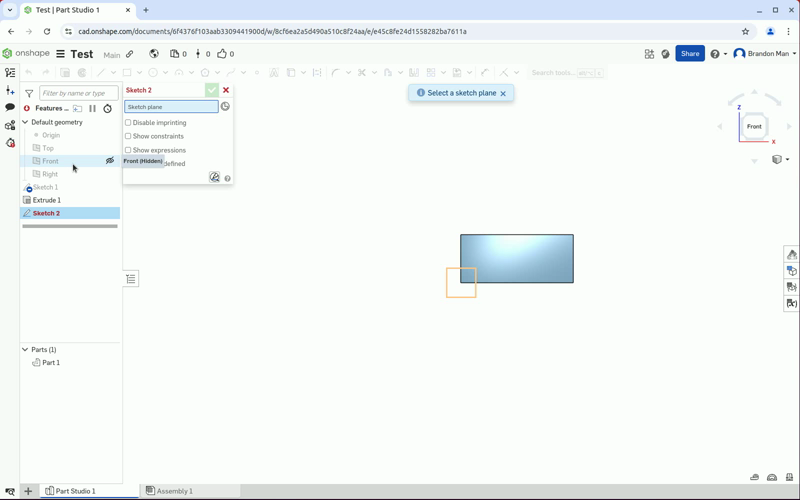
click(73, 163)
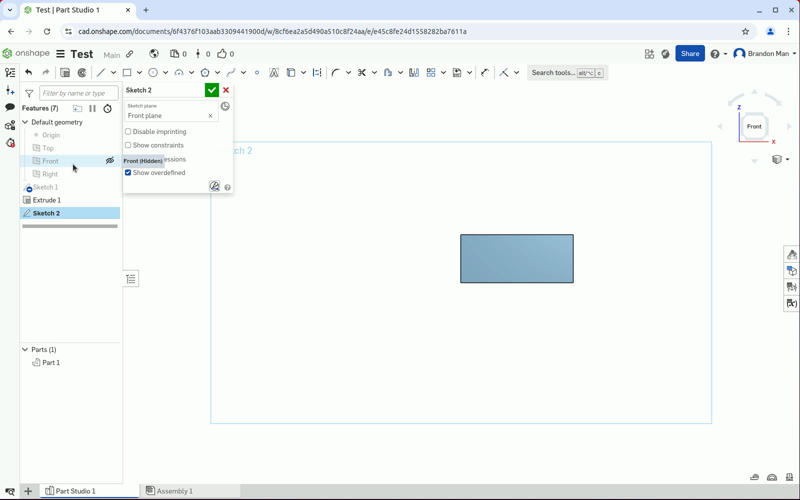
mouse_move(73, 352)
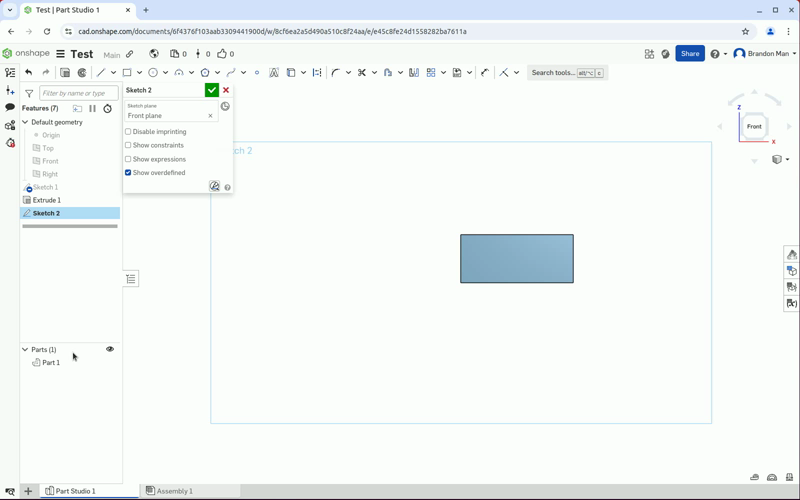
key(y)
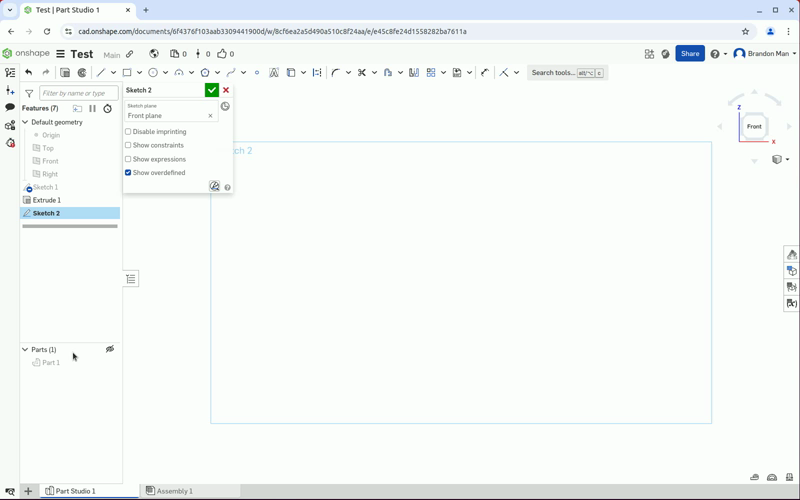
key(l)
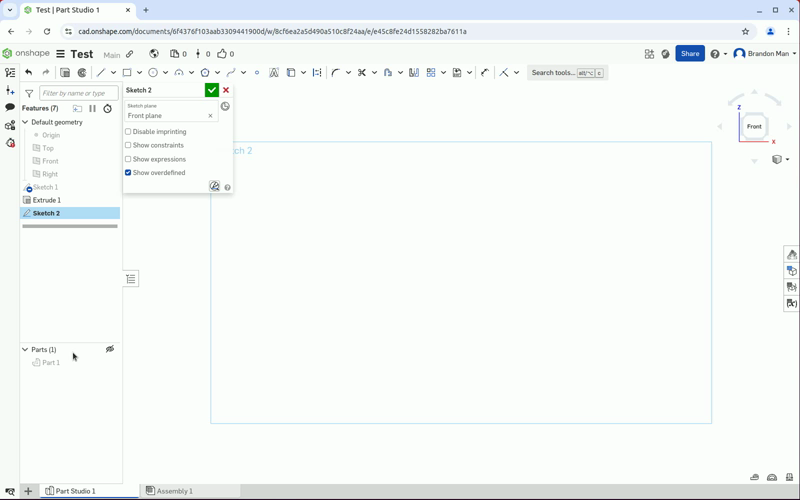
key_down(shift)
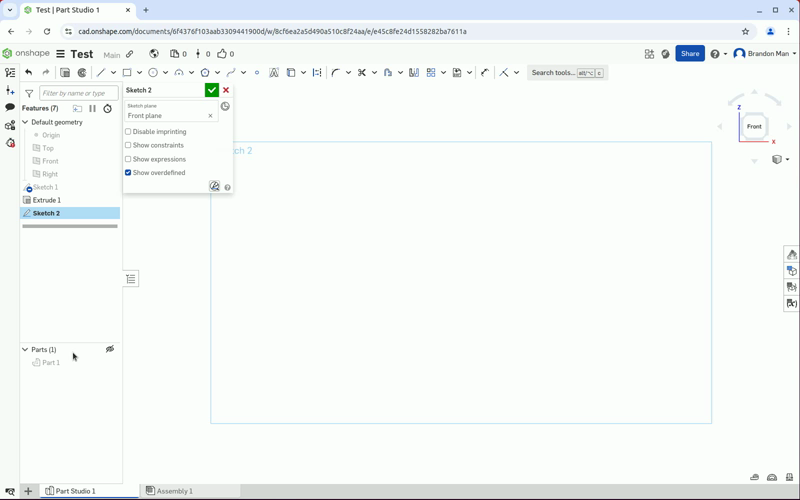
mouse_move(461, 281)
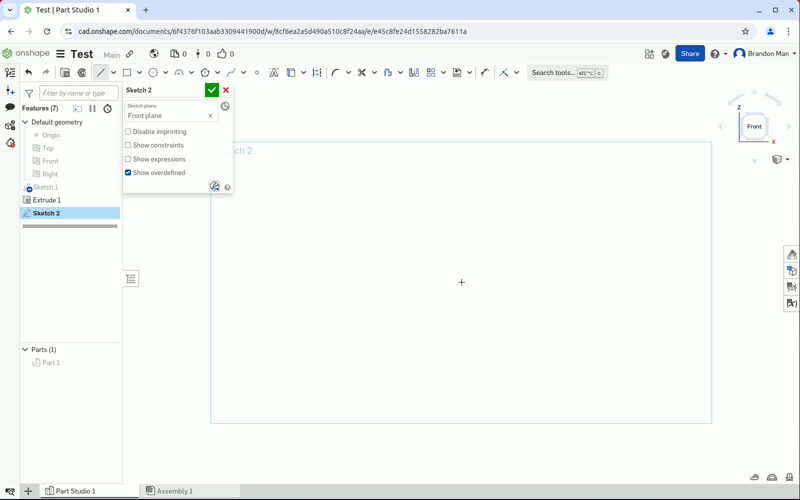
click(461, 281)
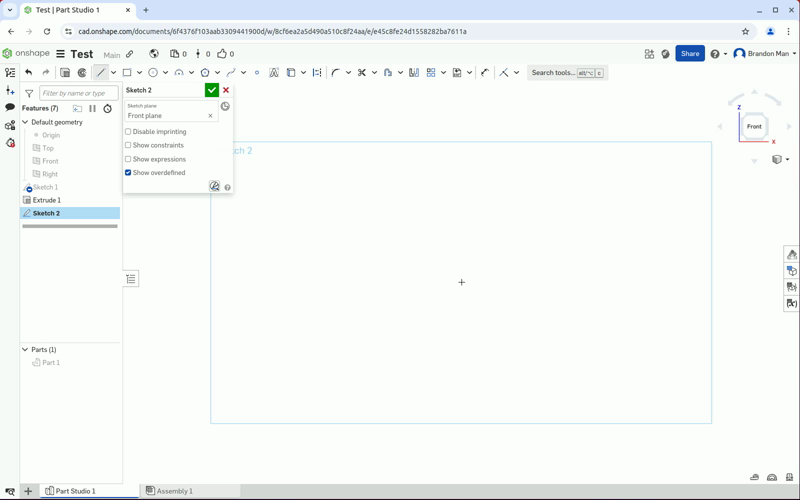
key_up(shift)
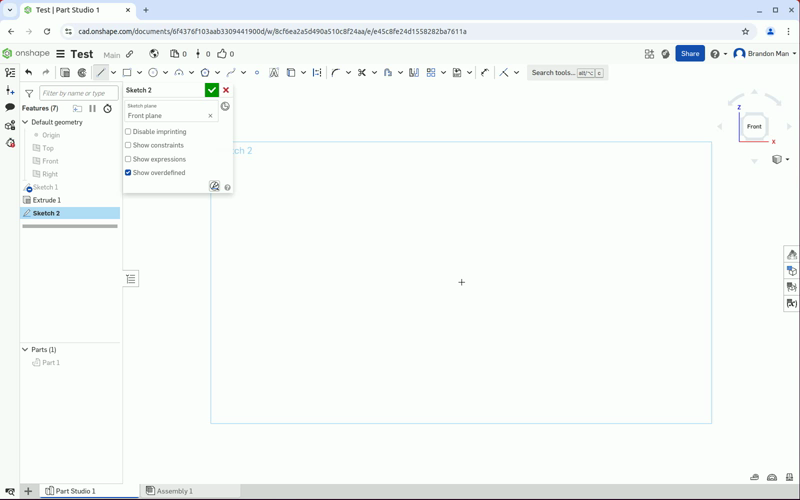
key_down(shift)
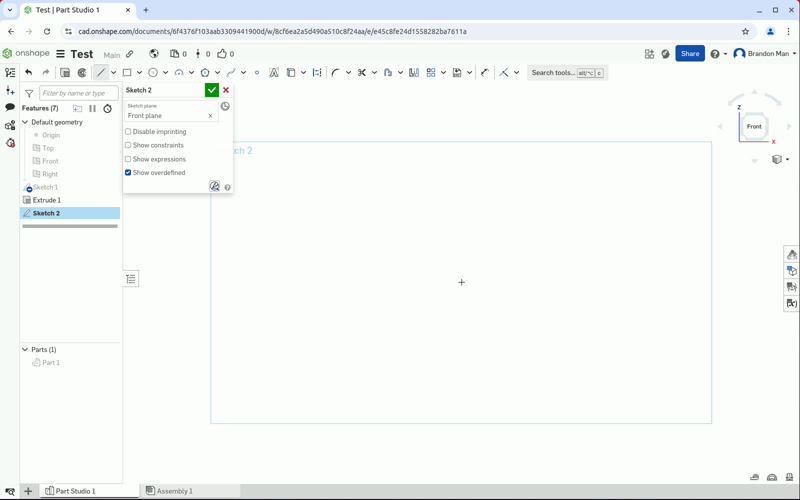
mouse_move(572, 281)
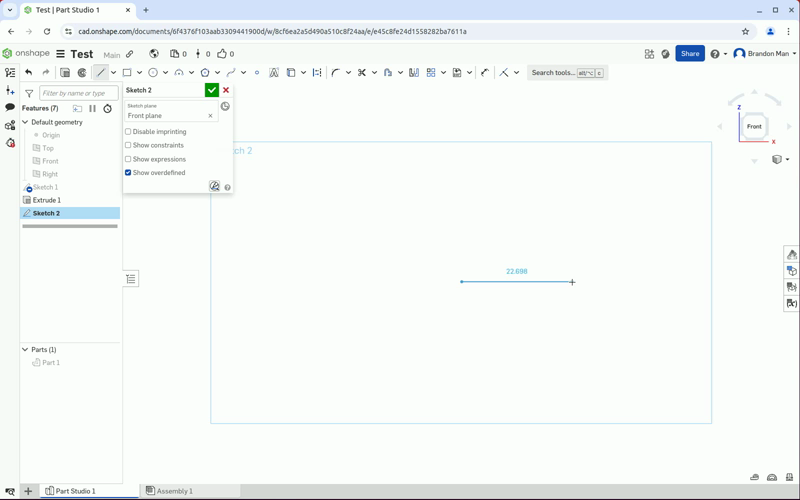
click(572, 281)
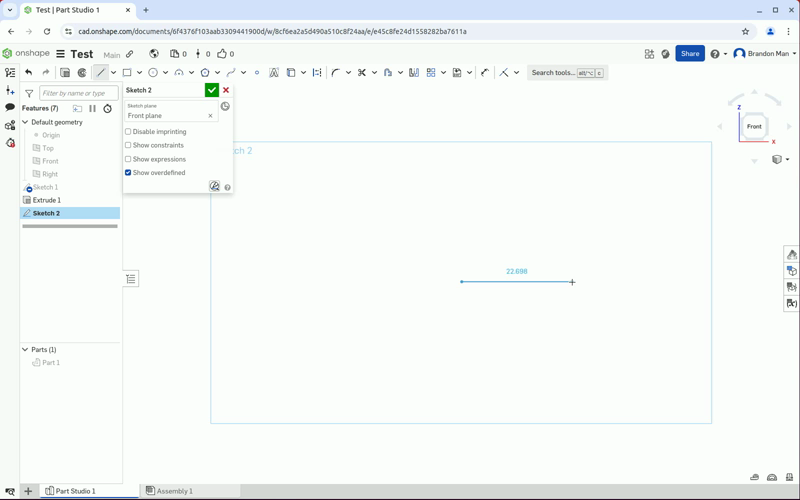
key_up(shift)
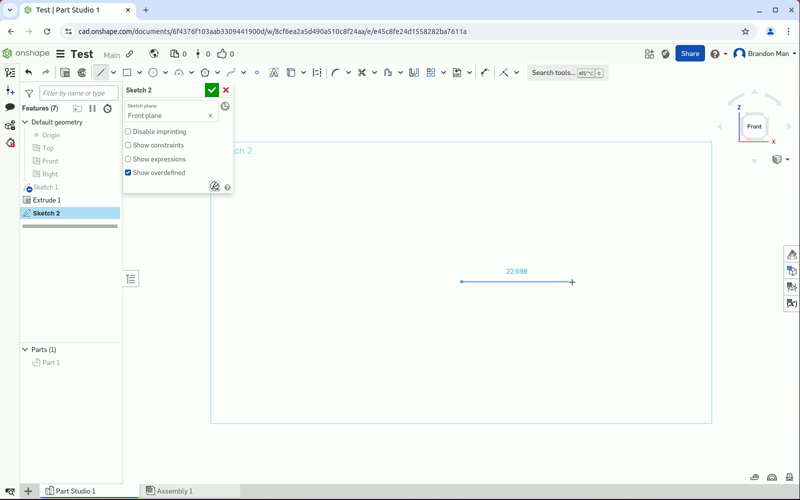
key_down(shift)
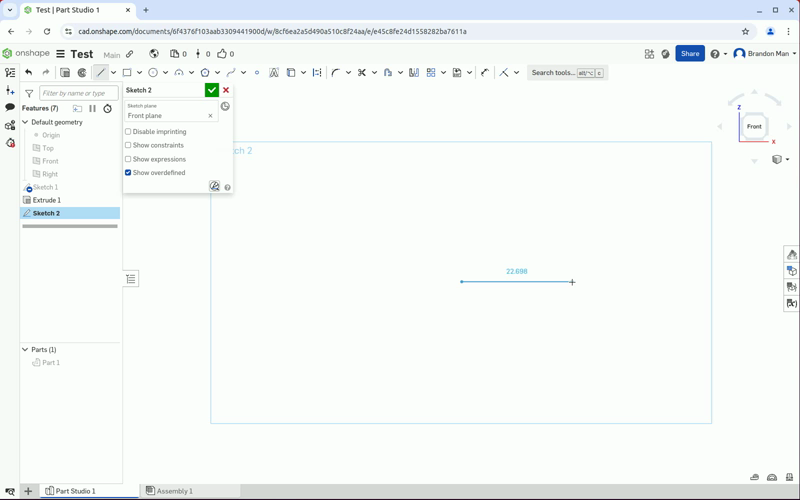
mouse_move(589, 281)
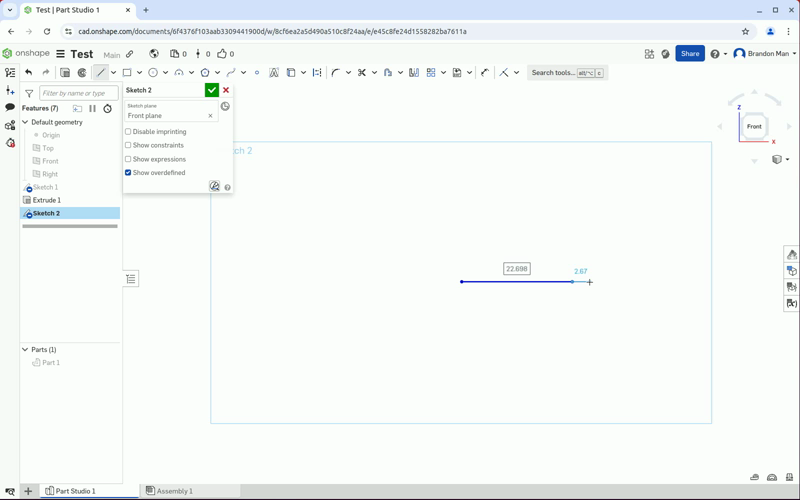
mouse_move(572, 236)
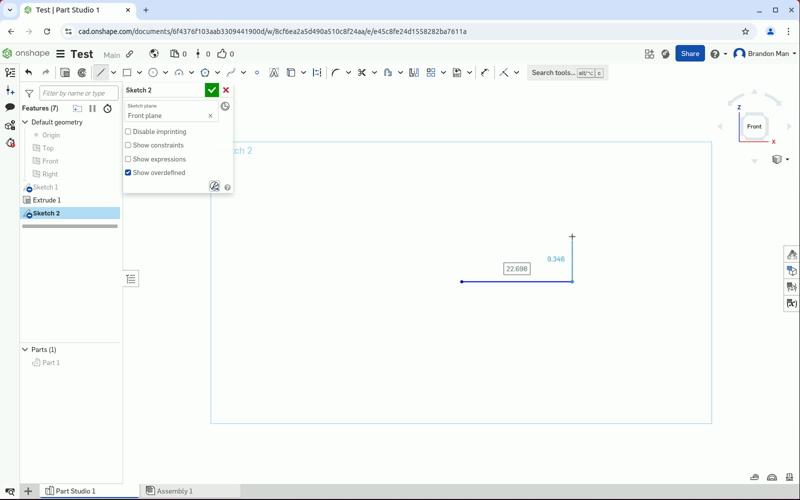
click(572, 236)
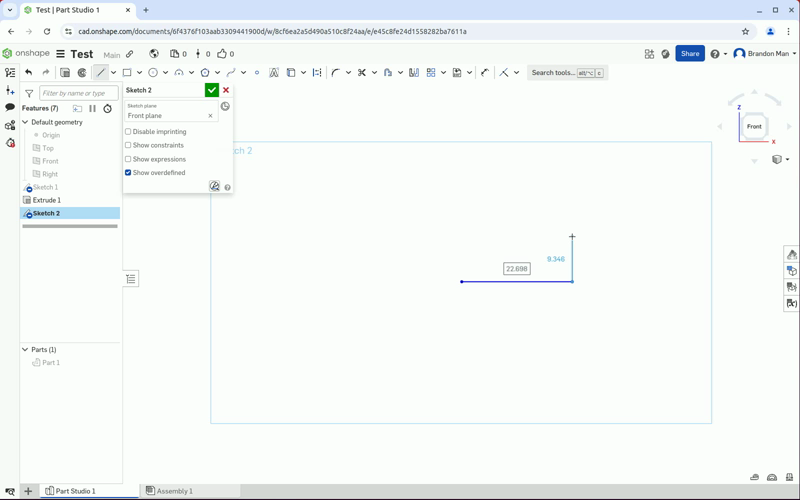
key_up(shift)
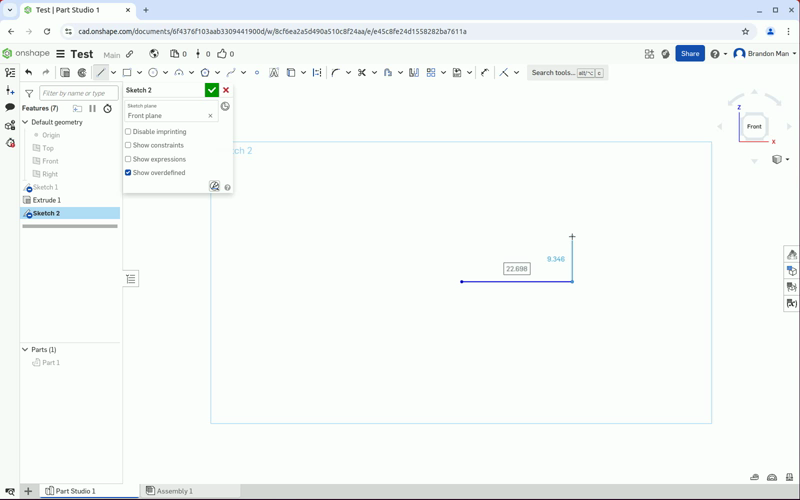
key_down(shift)
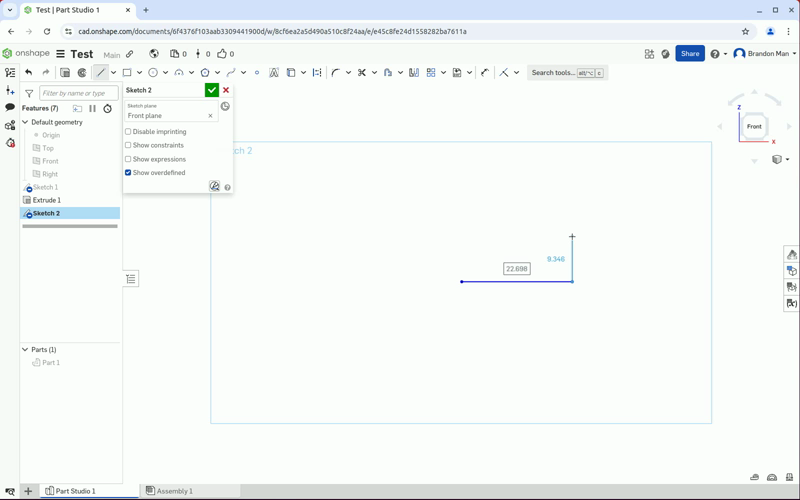
mouse_move(461, 236)
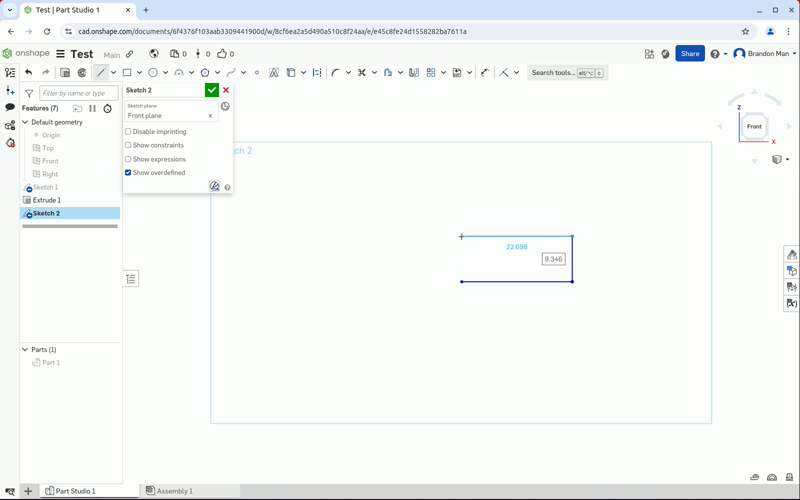
click(461, 236)
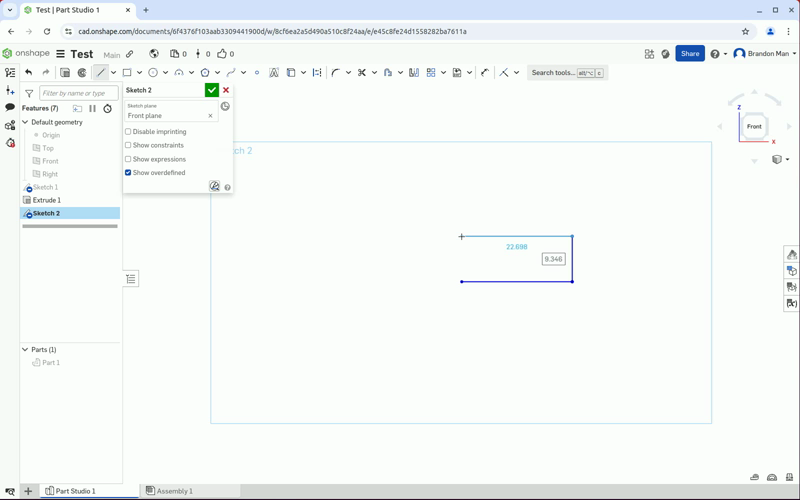
key_up(shift)
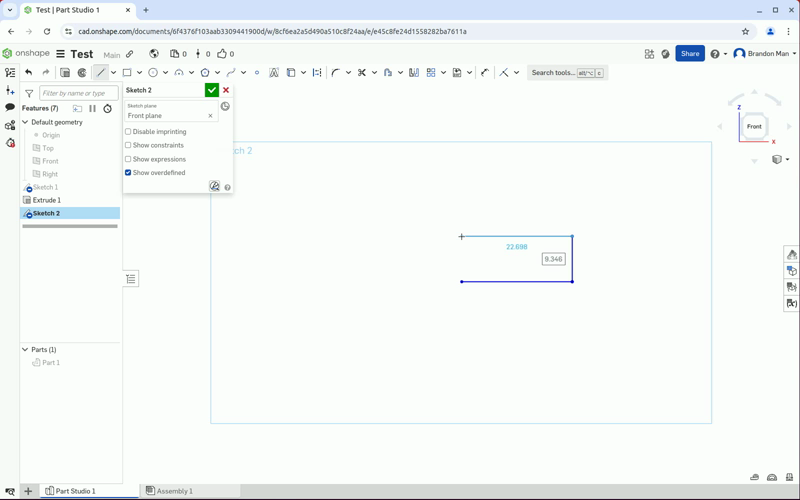
mouse_move(492, 236)
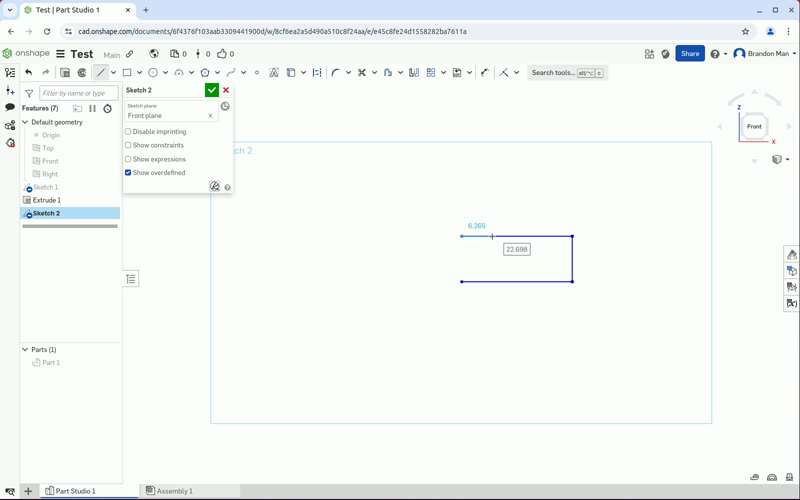
key_down(shift)
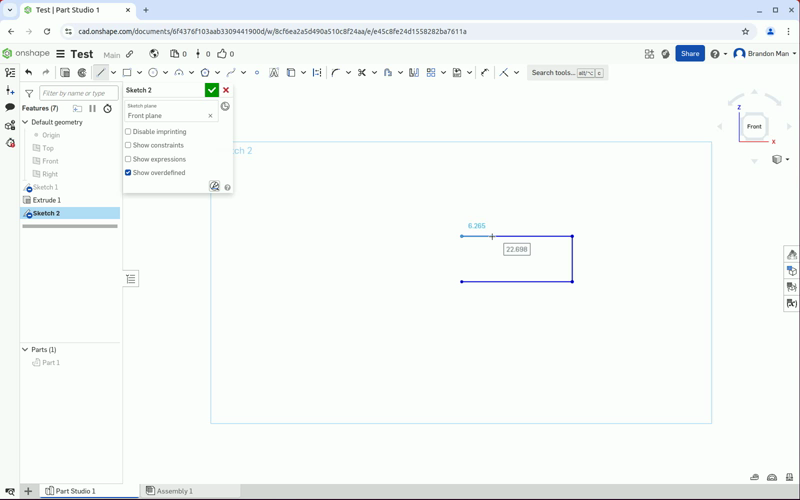
mouse_move(461, 281)
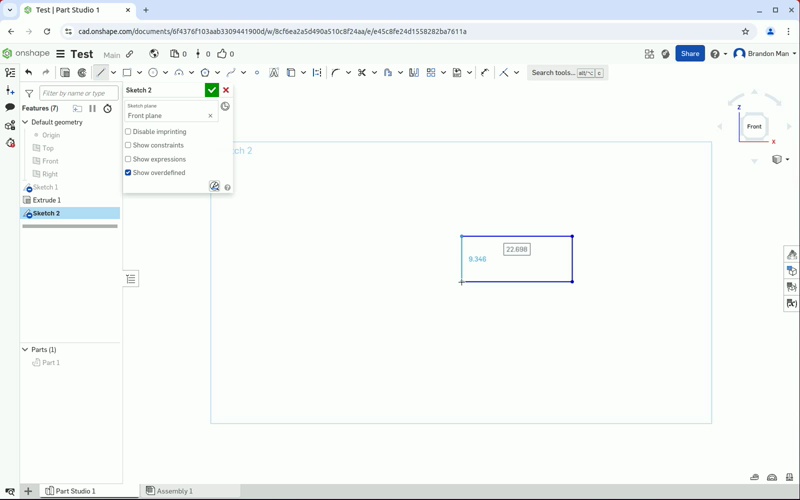
key_up(shift)
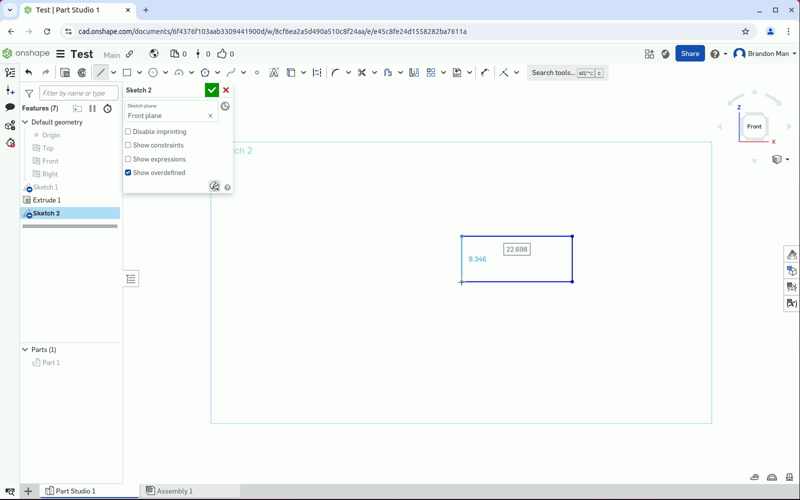
click(461, 281)
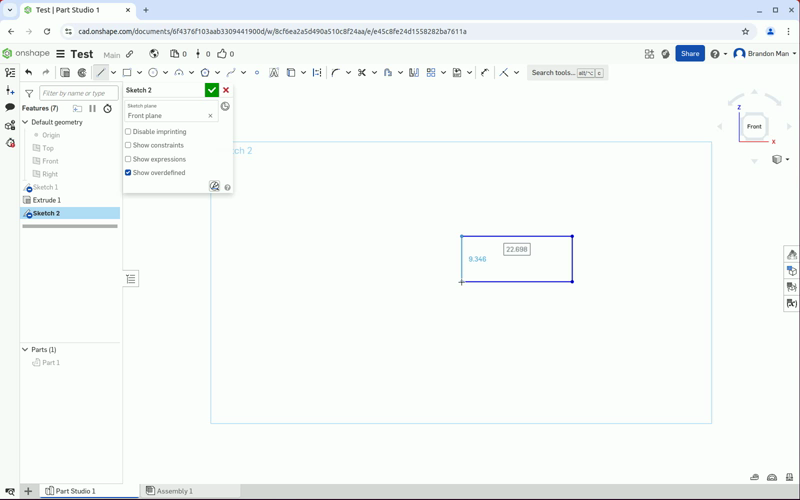
key(esc)
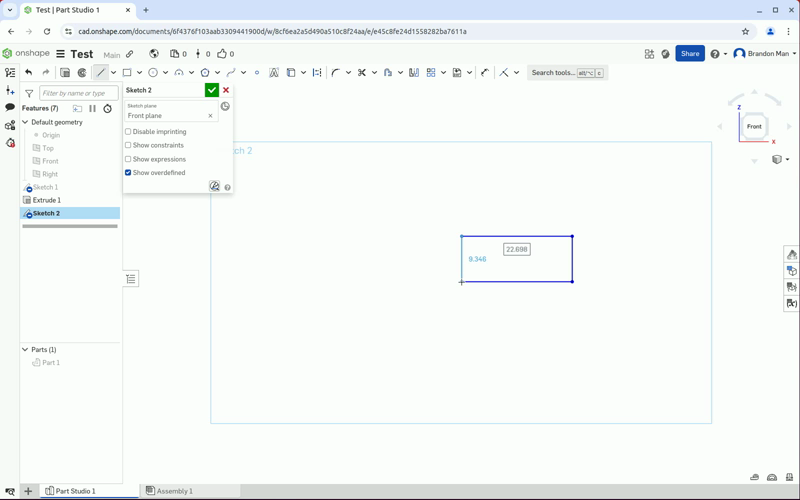
mouse_move(561, 254)
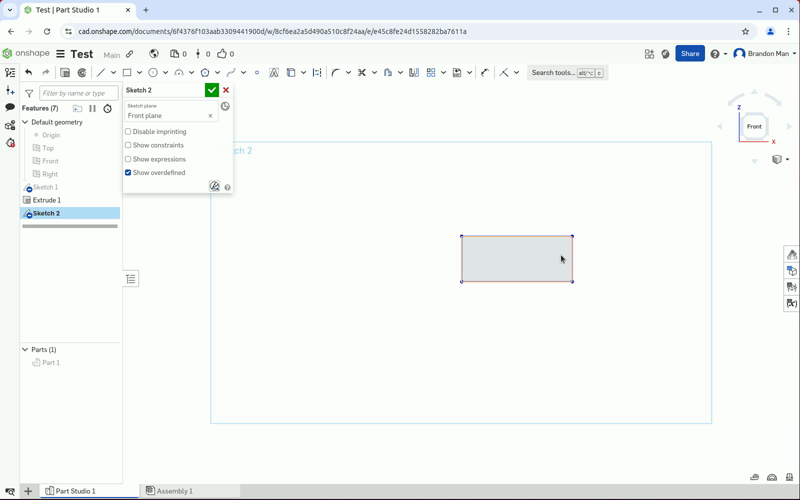
click(561, 254)
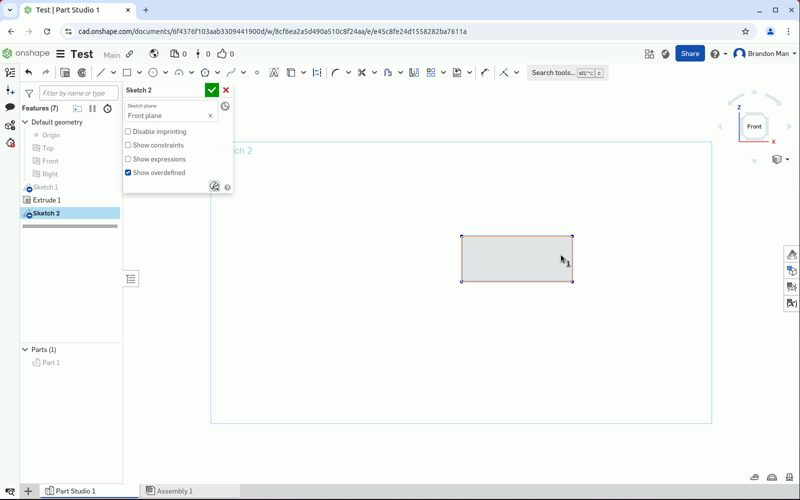
mouse_move(73, 352)
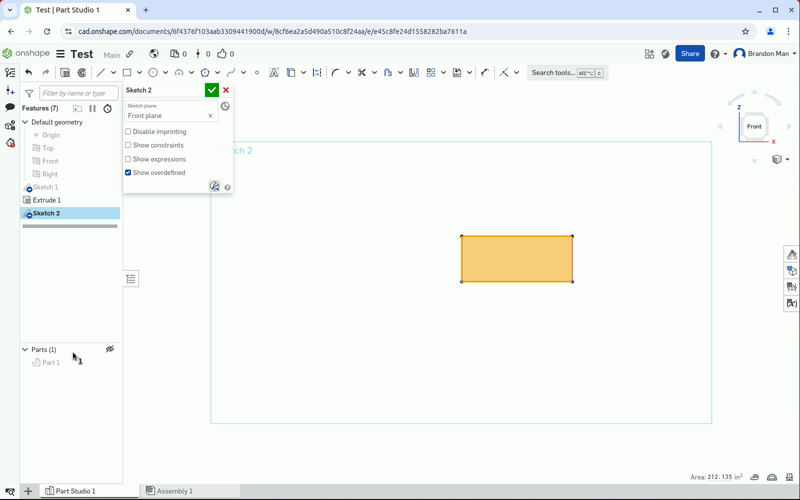
key(shift+y)
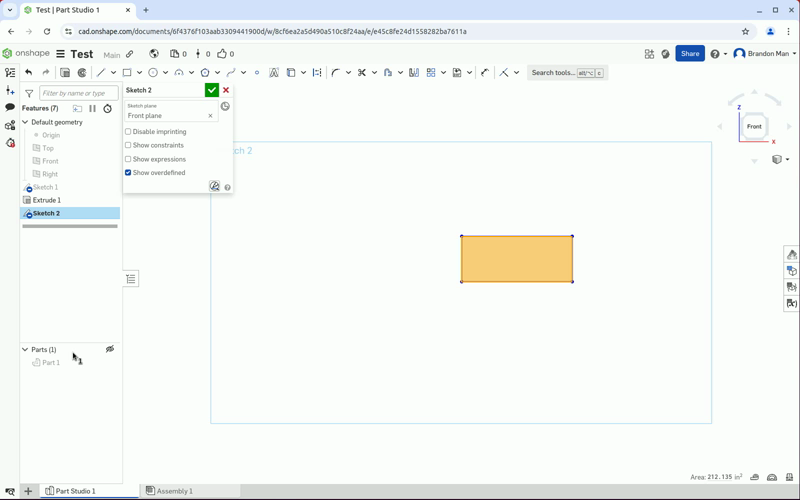
key(shift+e)
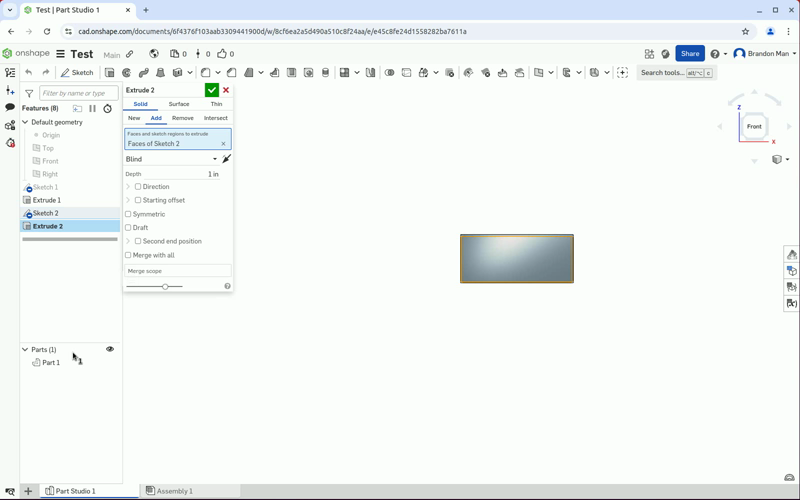
mouse_move(143, 106)
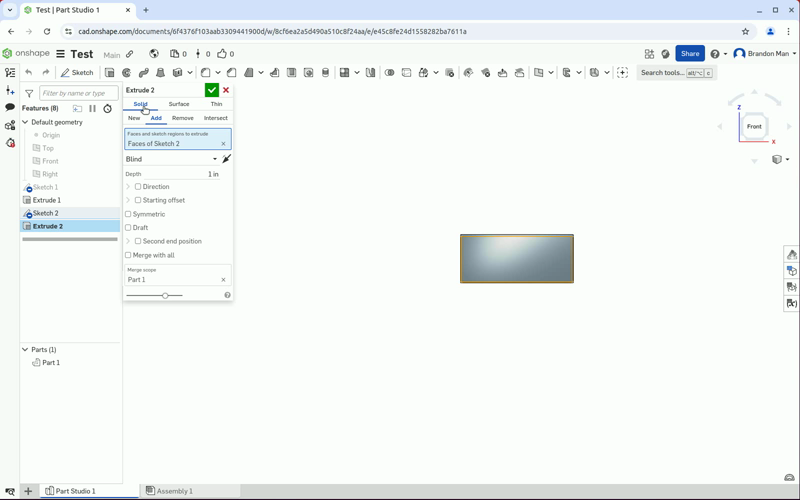
click(143, 106)
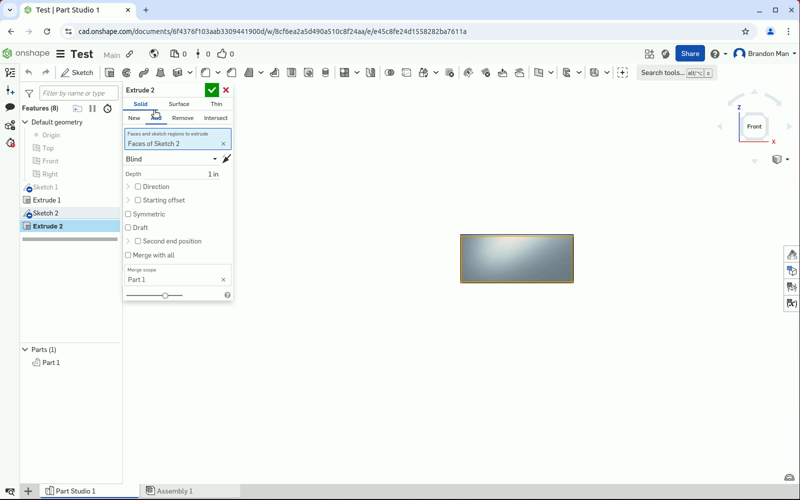
mouse_move(186, 120)
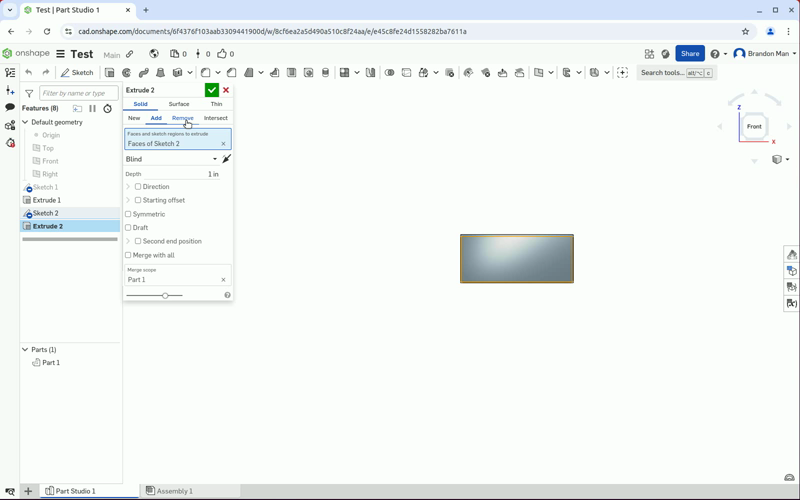
click(186, 120)
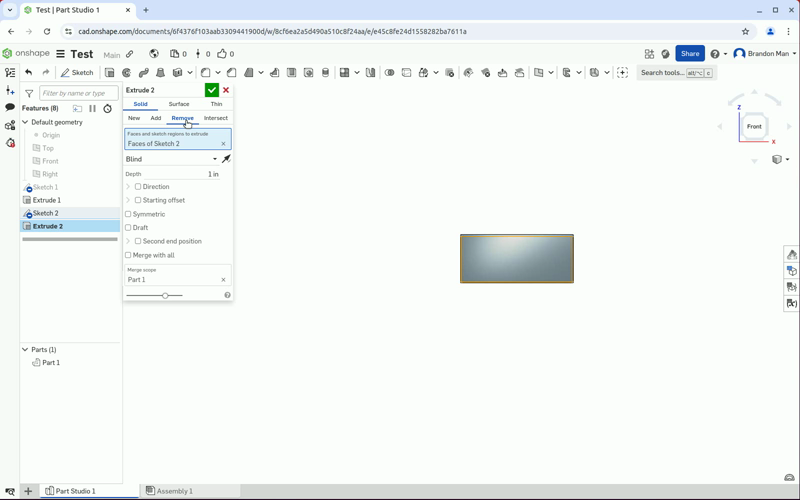
key(tab, 4)
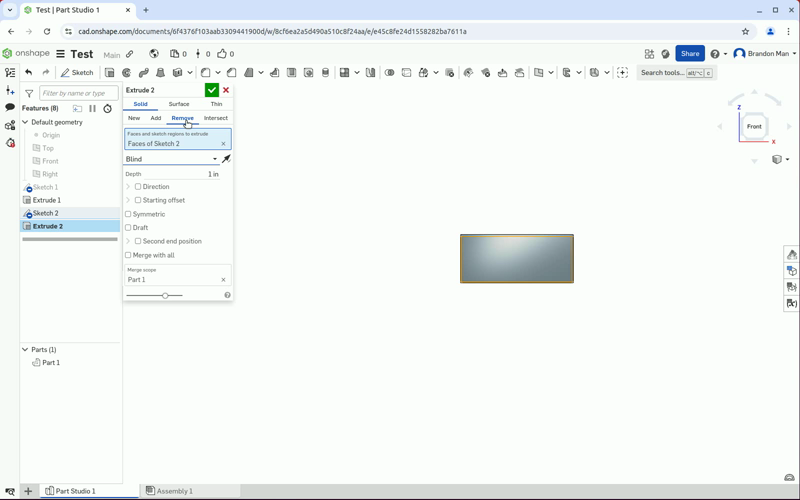
text(0.481)
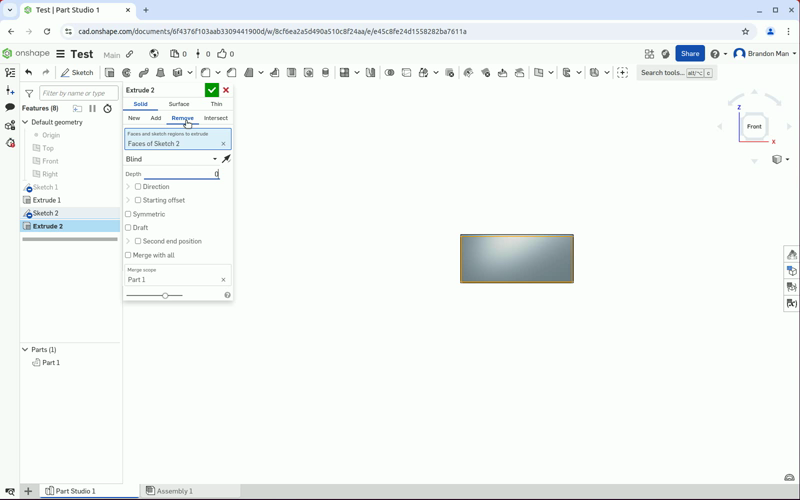
key(tab, 6)
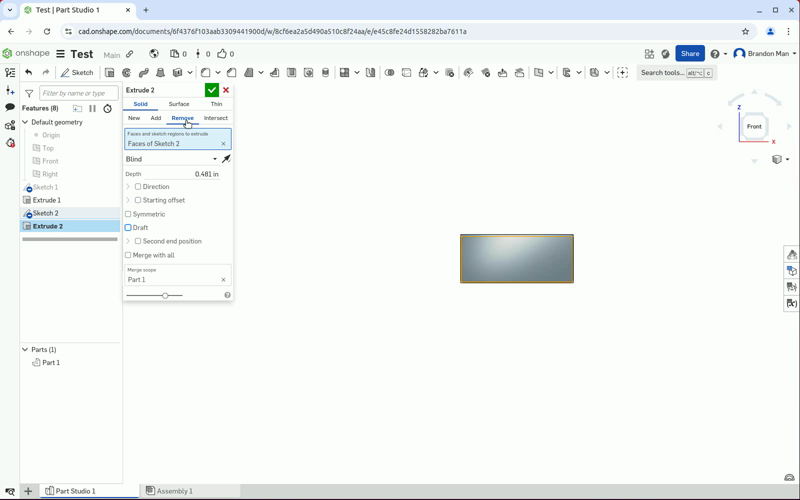
key(space)
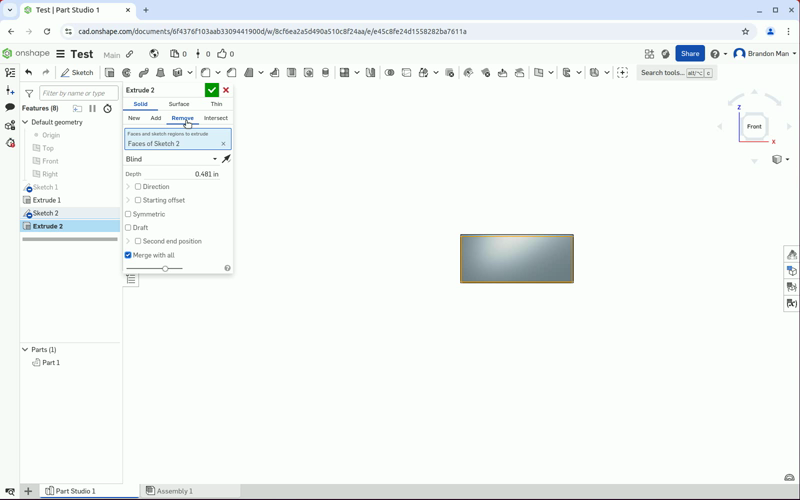
key(enter)
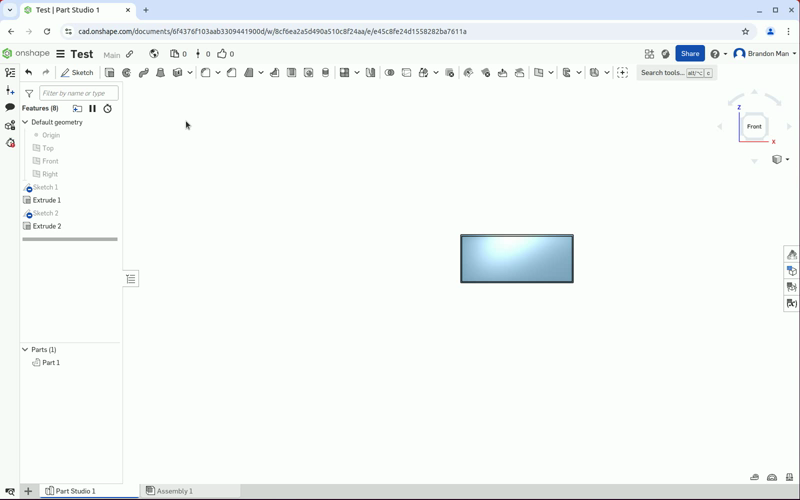
key(shift+h)
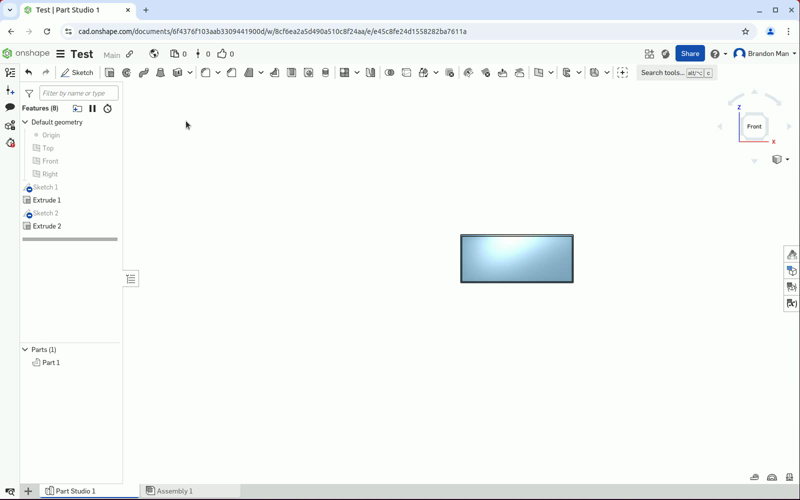
key(shift+h)
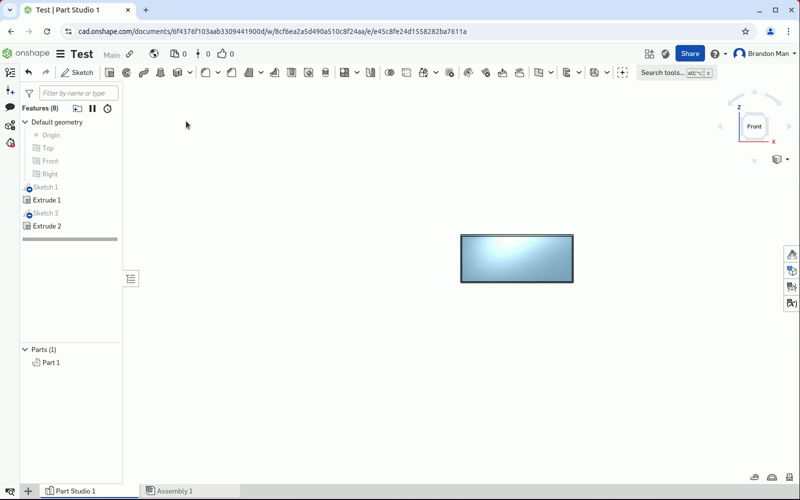
key(shift+7)
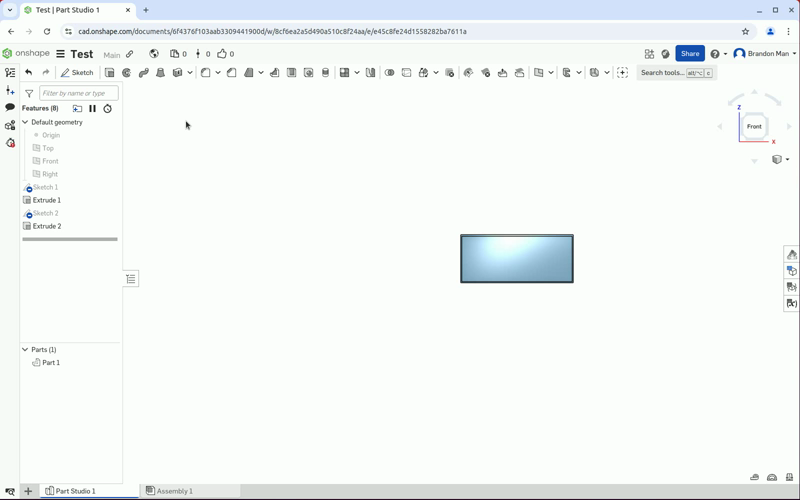
key(left, 2)
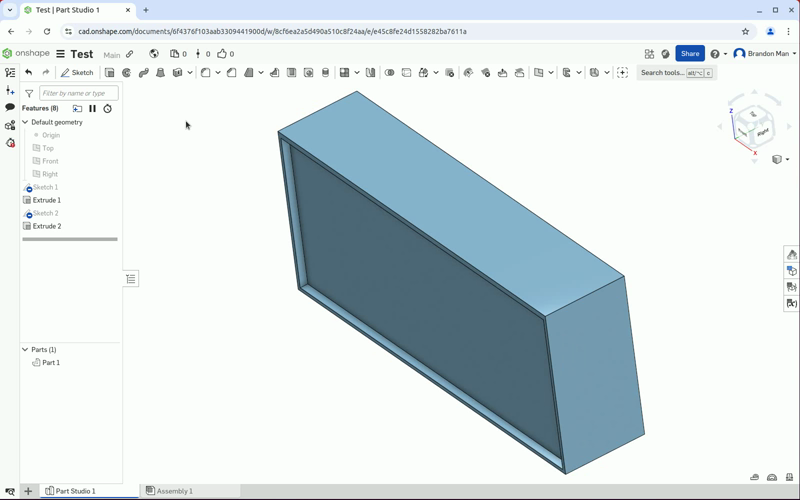
key(down, 2)
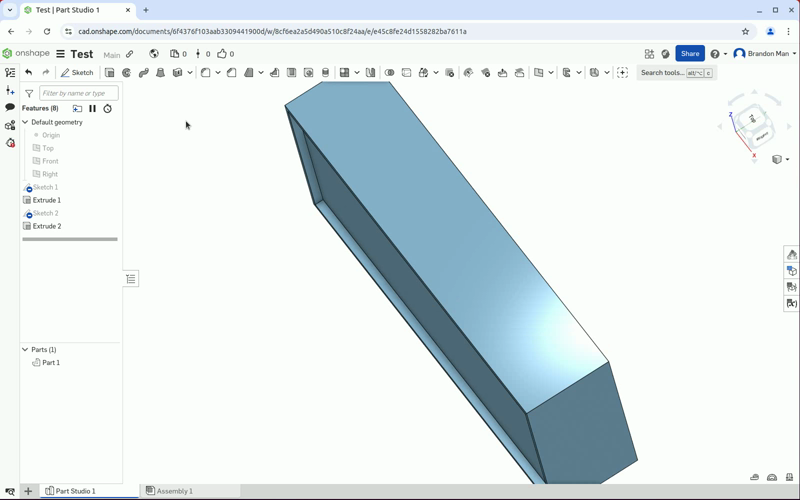
key(up, 2)
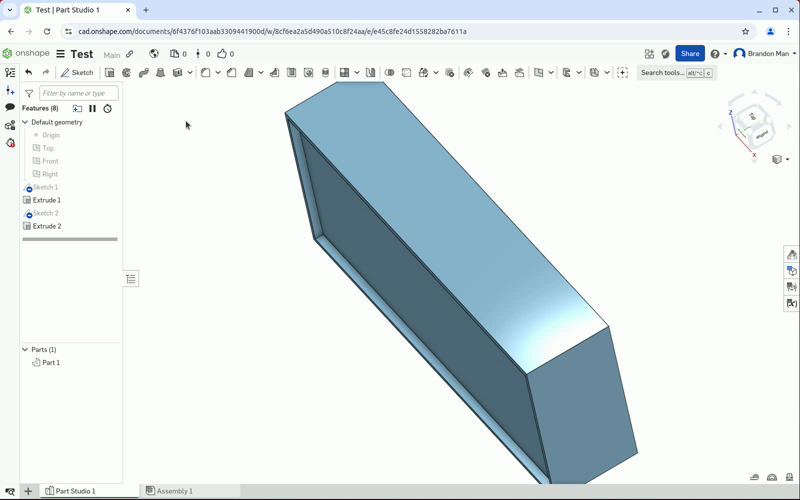
key(right, 2)
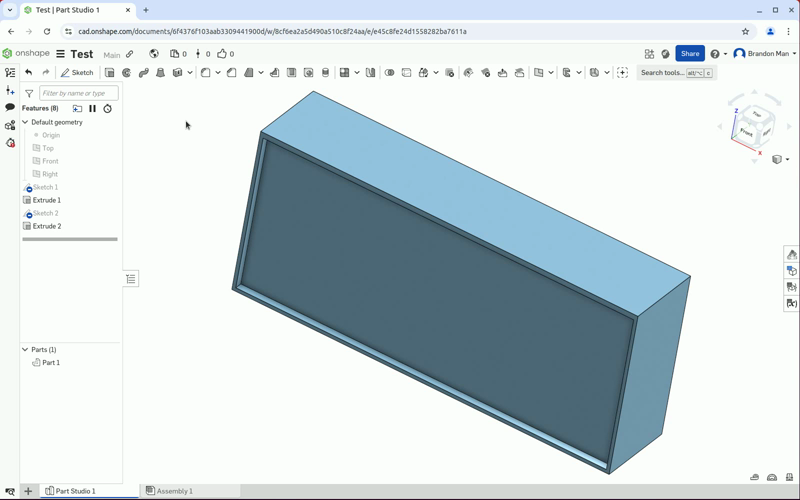
mouse_move(73, 189)
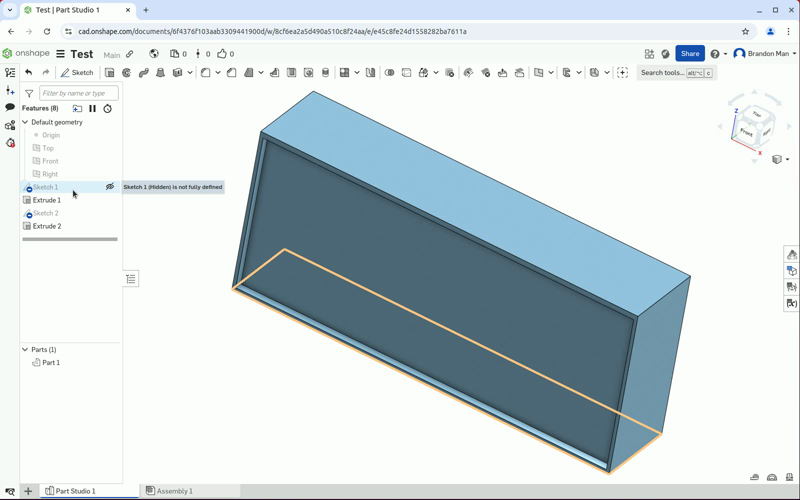
click(73, 189)